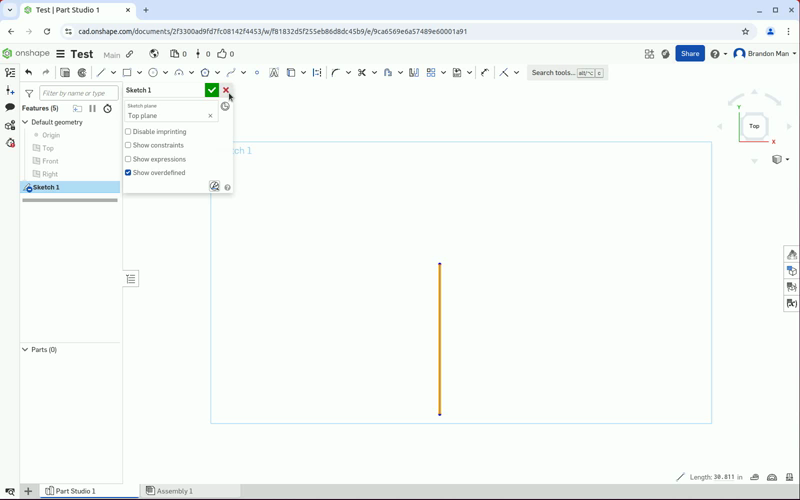
key(shift+h)
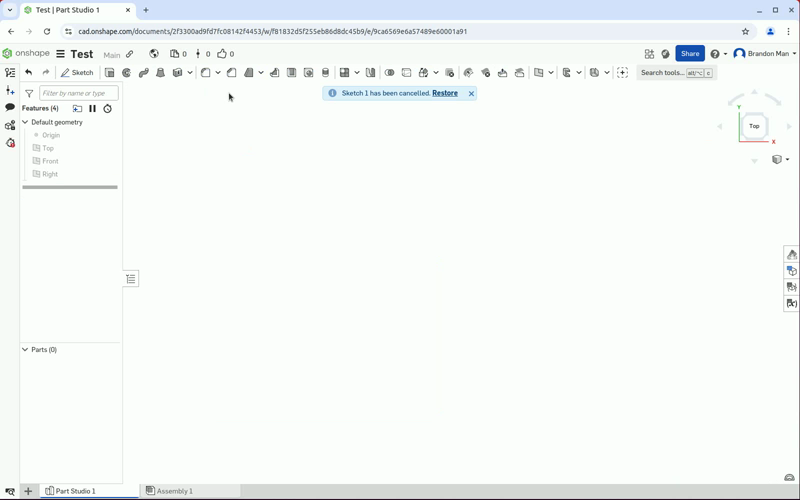
key(shift+s)
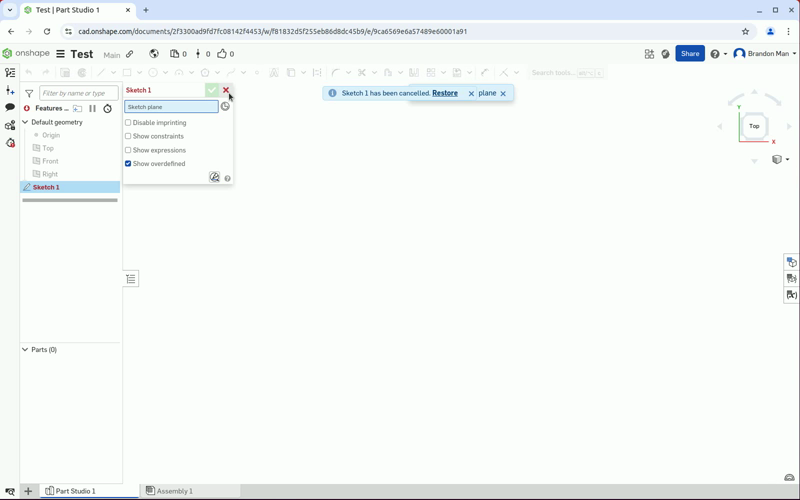
mouse_move(73, 150)
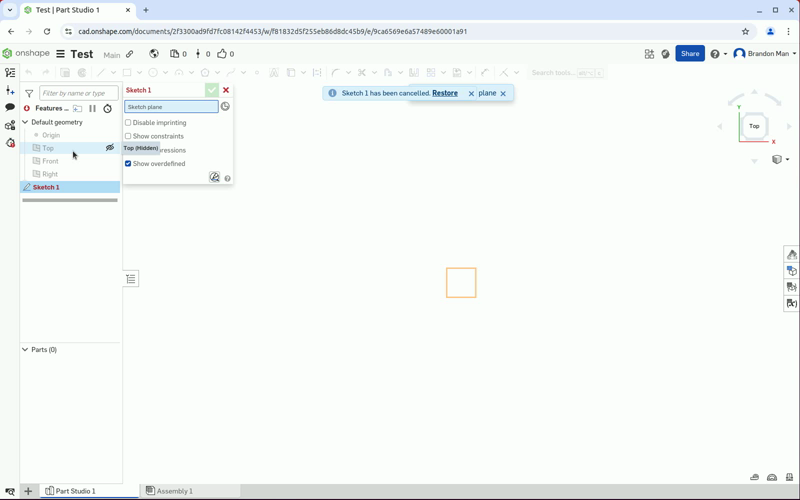
click(73, 150)
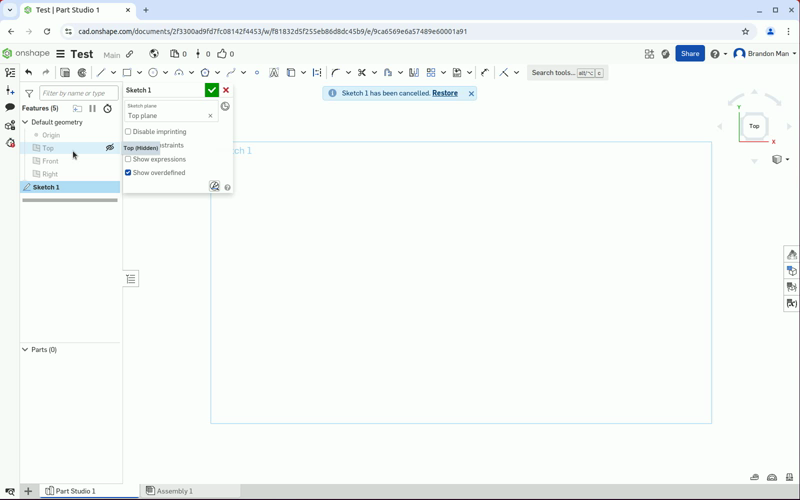
mouse_move(73, 352)
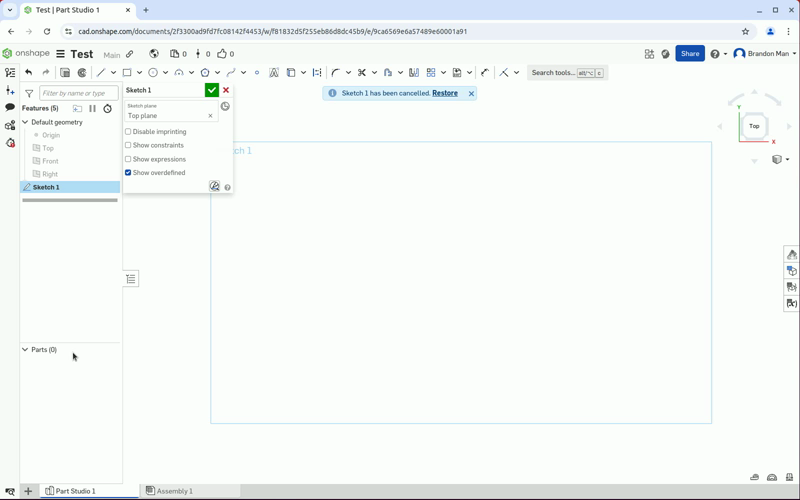
key(y)
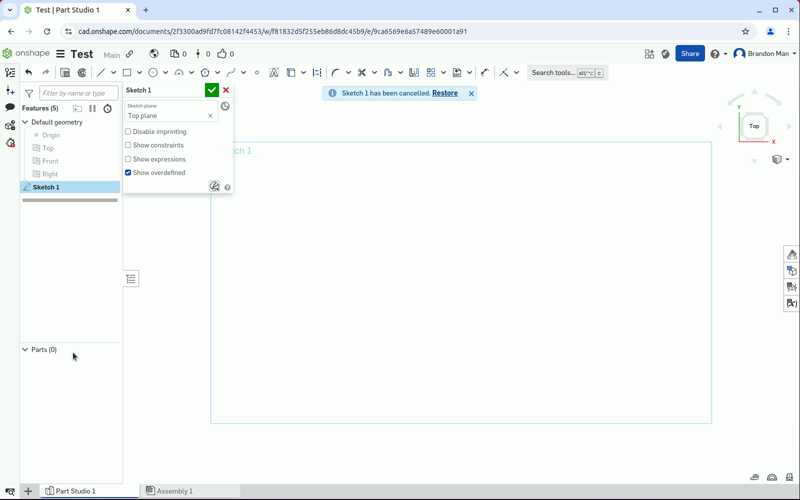
key(l)
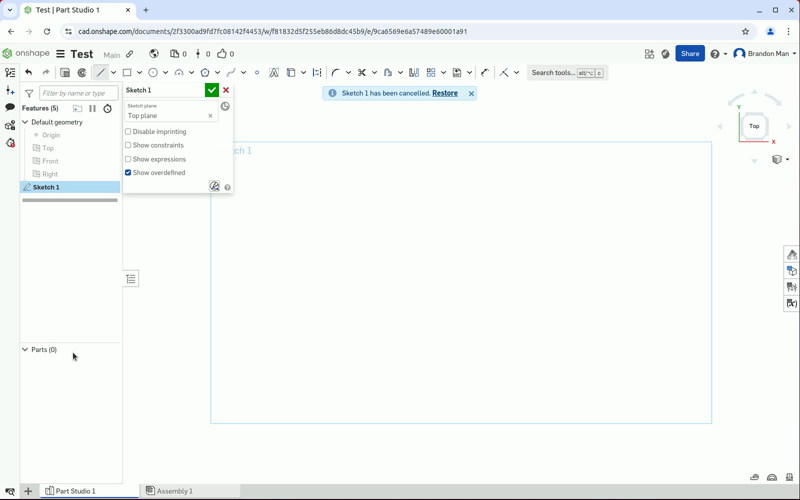
key_down(shift)
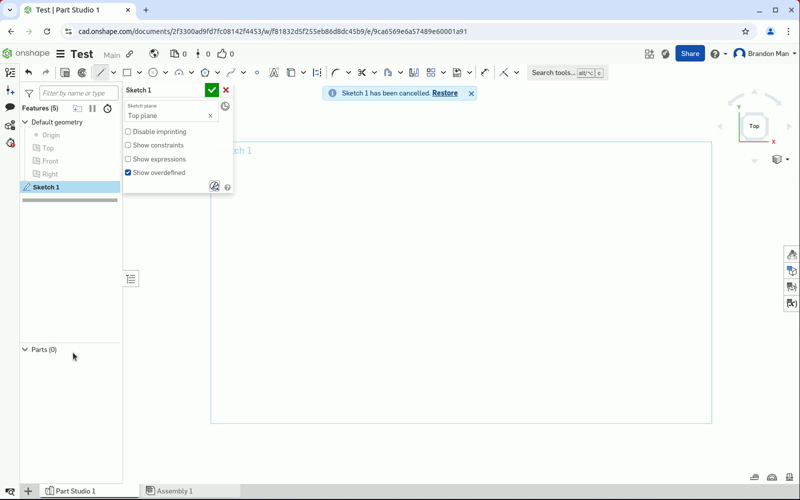
mouse_move(348, 233)
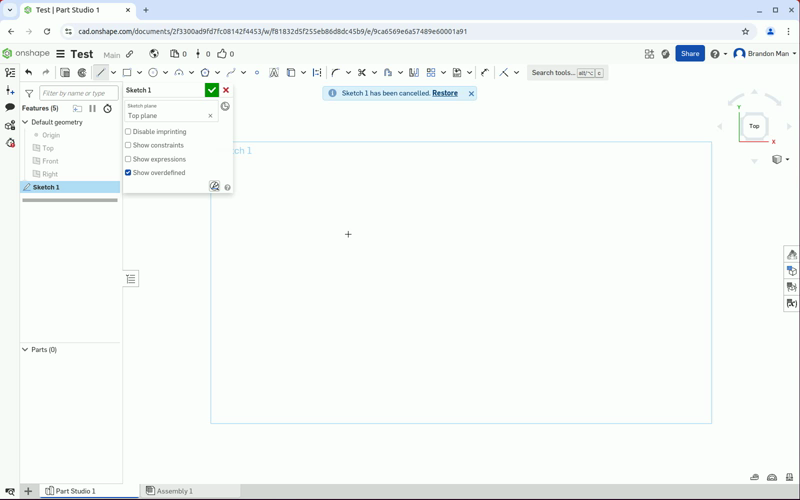
click(348, 233)
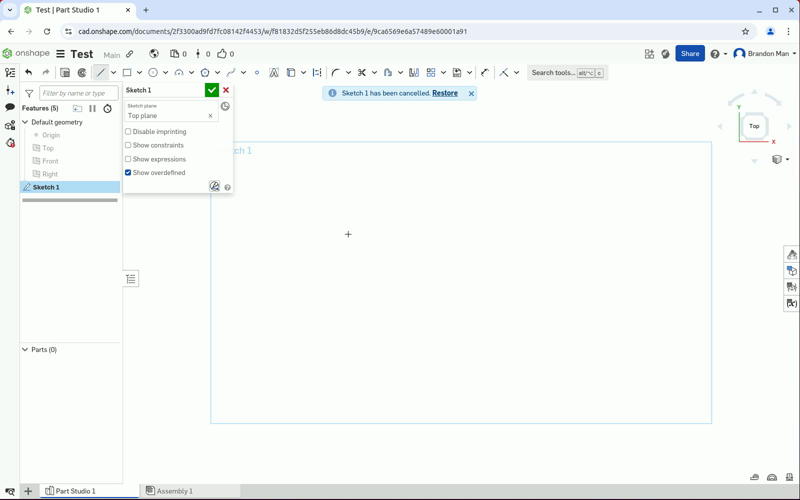
key_up(shift)
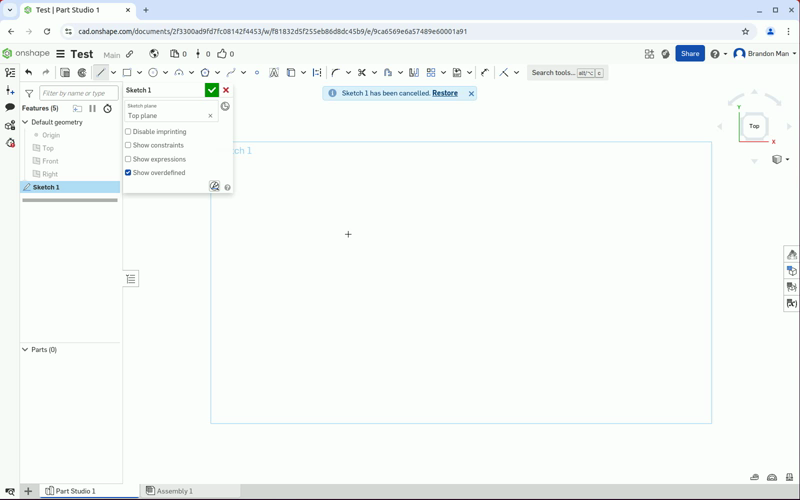
key_down(shift)
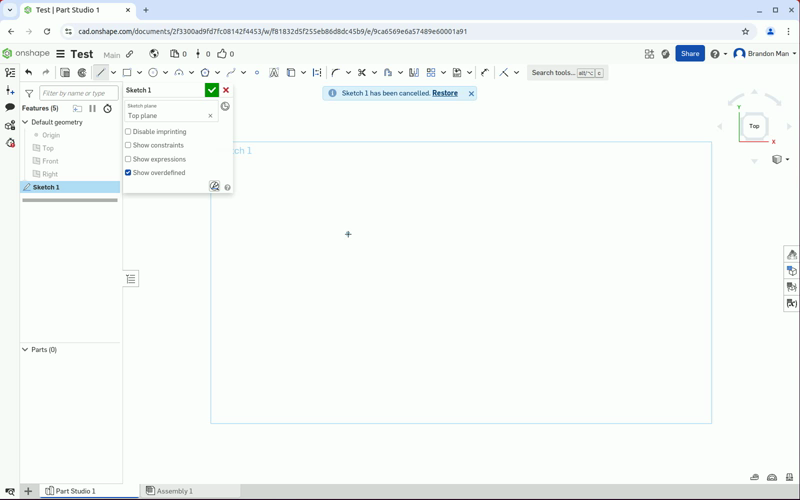
mouse_move(451, 278)
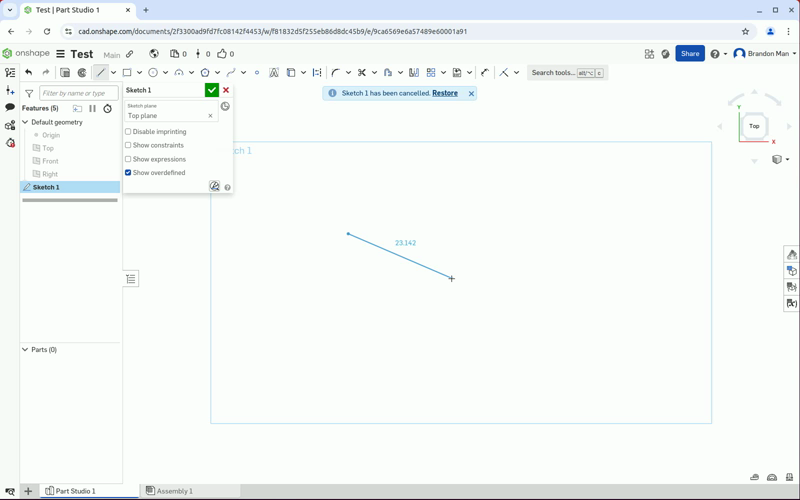
click(451, 278)
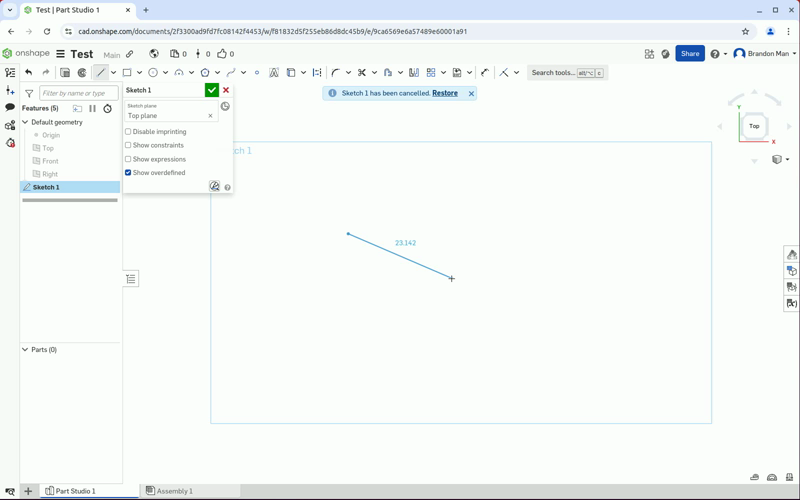
key_up(shift)
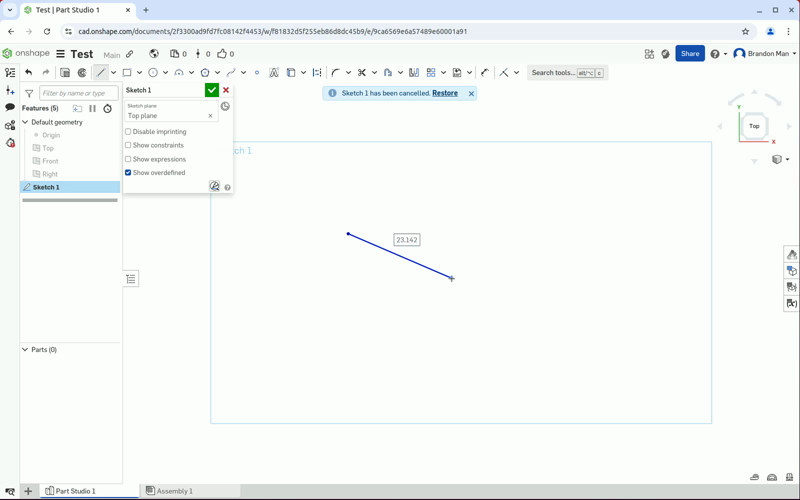
key_down(shift)
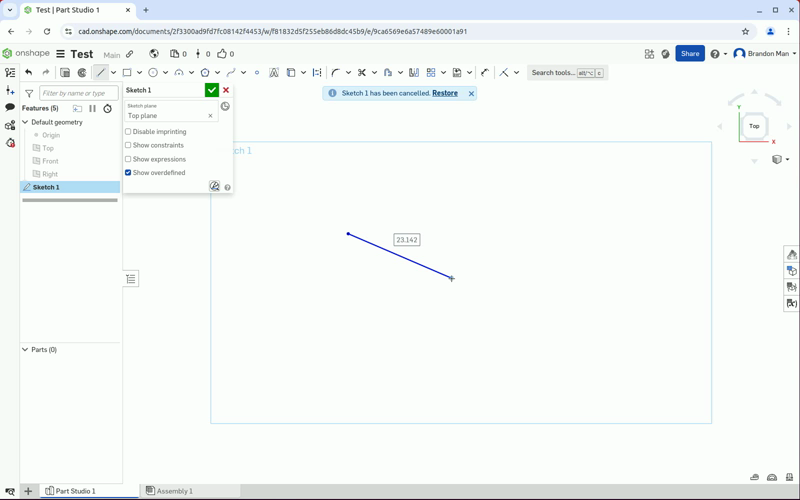
mouse_move(481, 278)
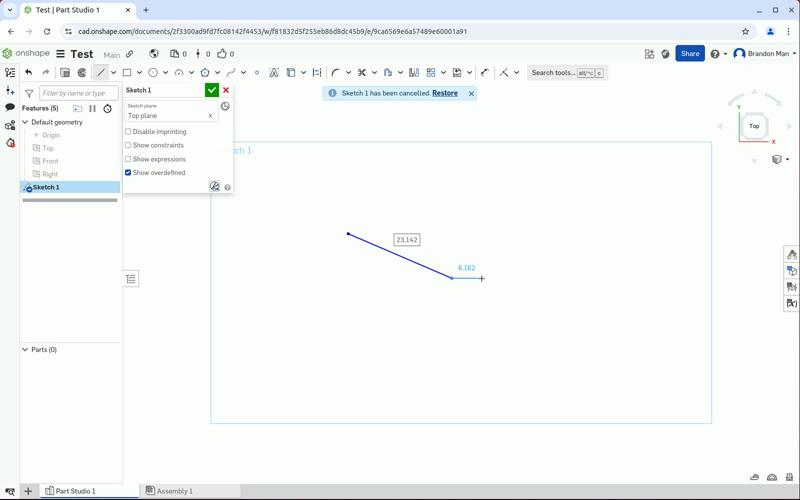
mouse_move(446, 261)
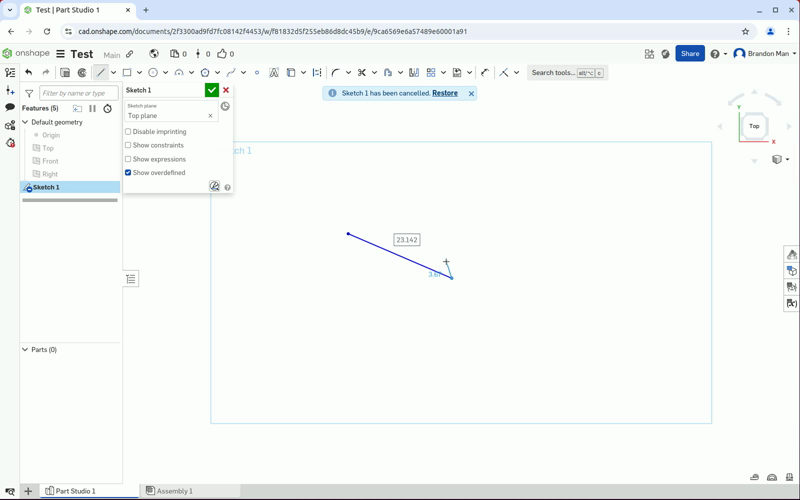
click(446, 261)
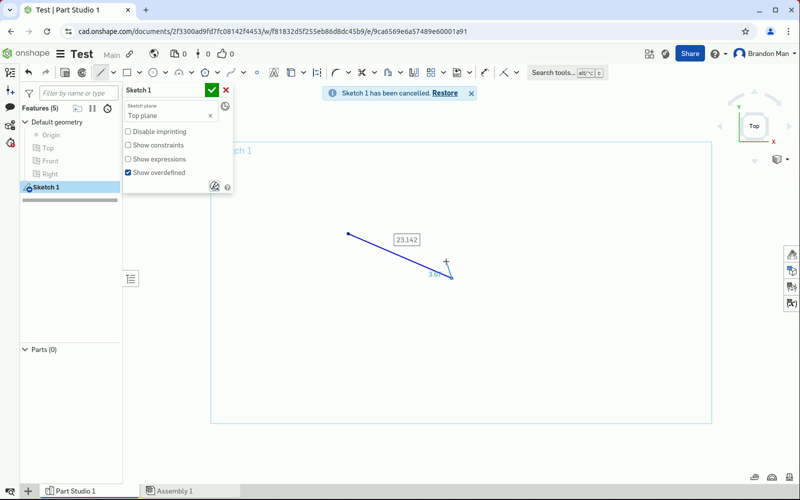
key_up(shift)
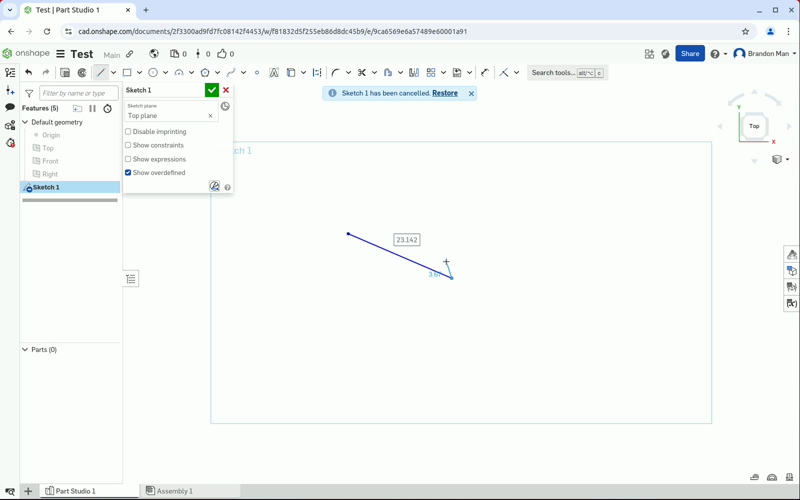
key_down(shift)
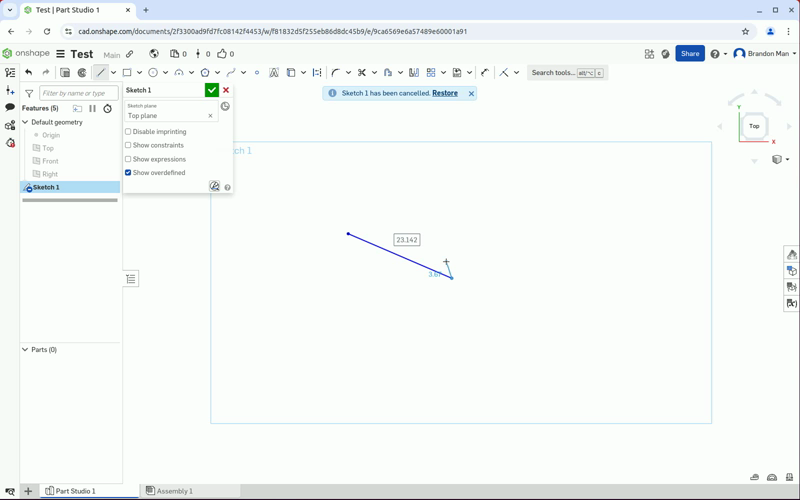
mouse_move(348, 218)
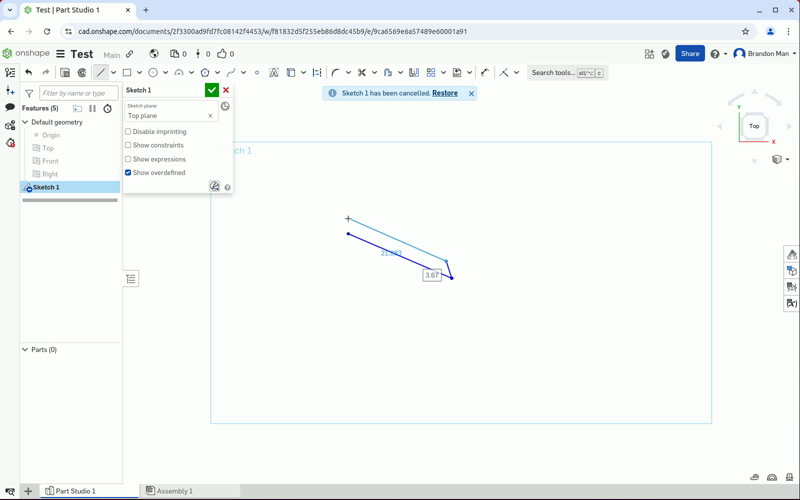
click(348, 218)
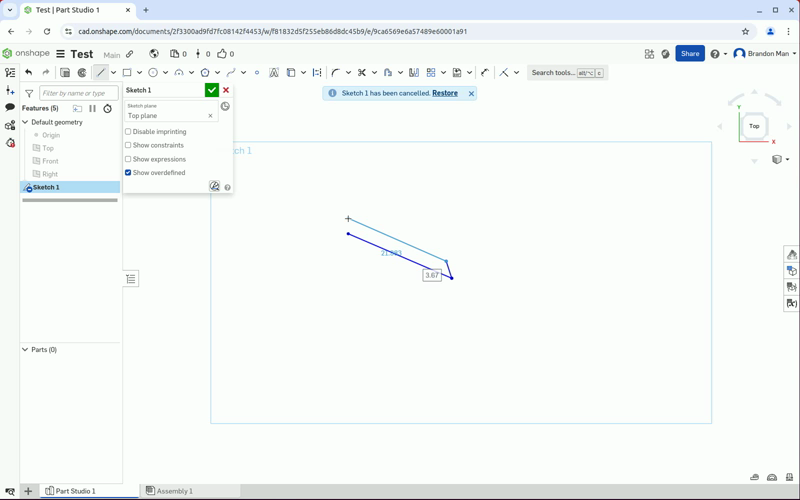
key_up(shift)
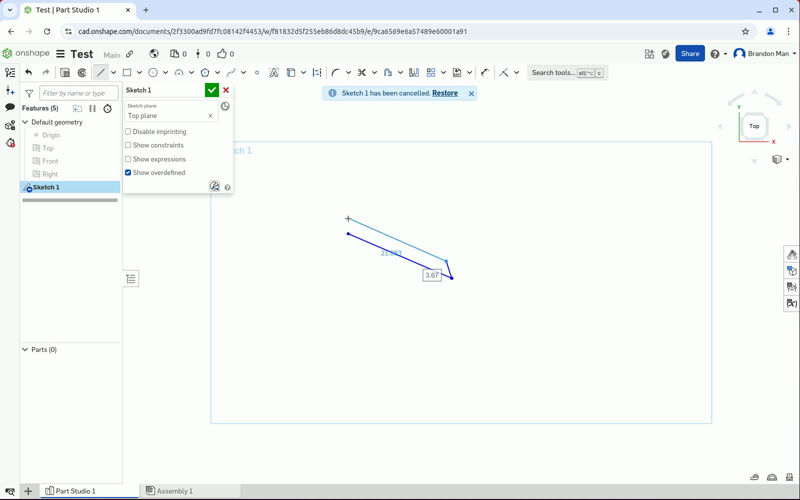
mouse_move(378, 218)
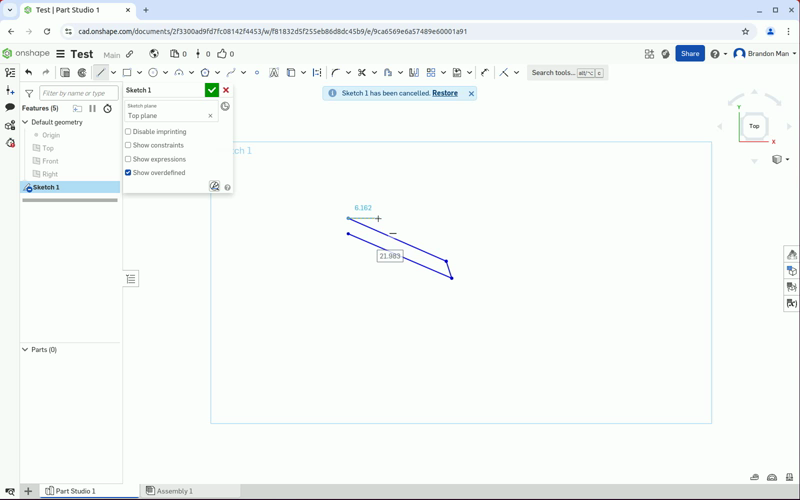
key_down(shift)
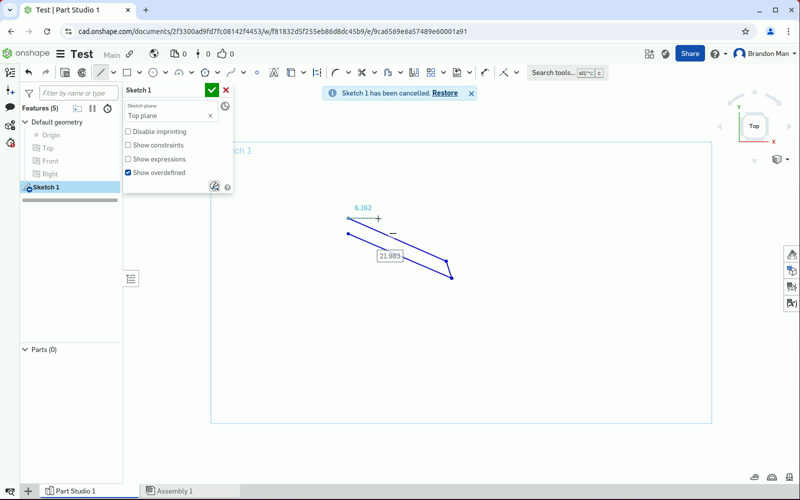
mouse_move(348, 233)
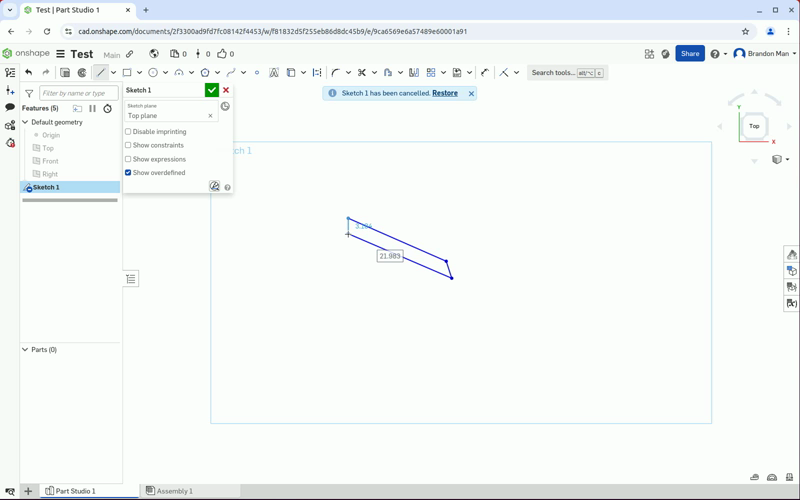
key_up(shift)
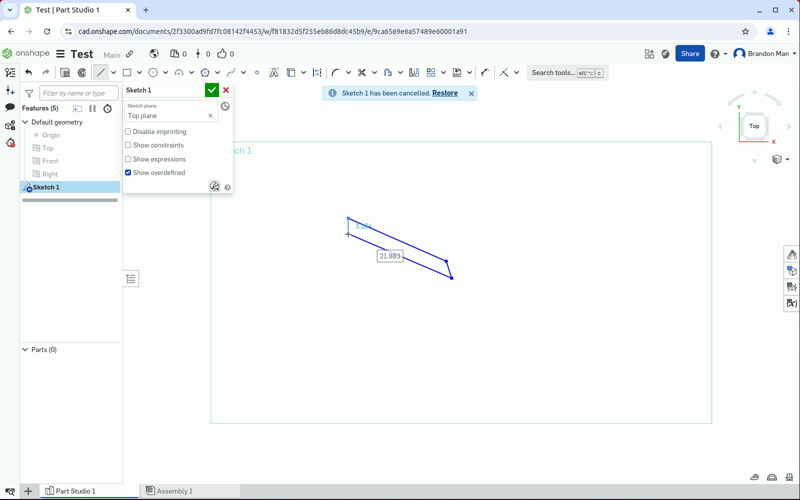
click(348, 233)
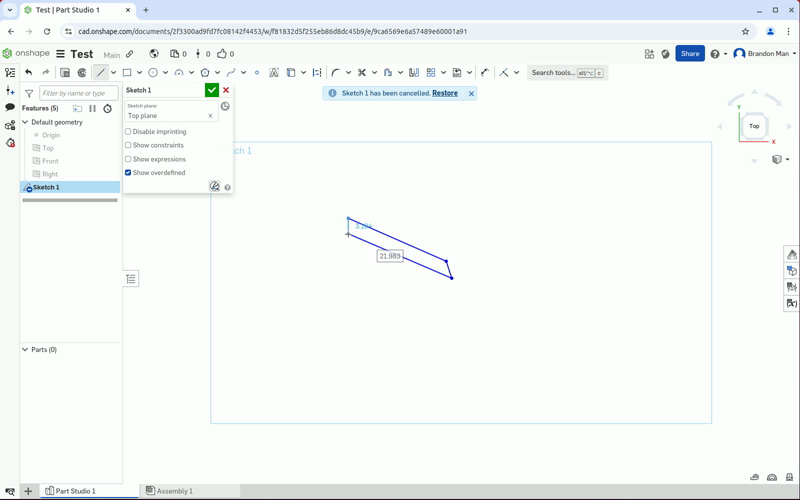
key(esc)
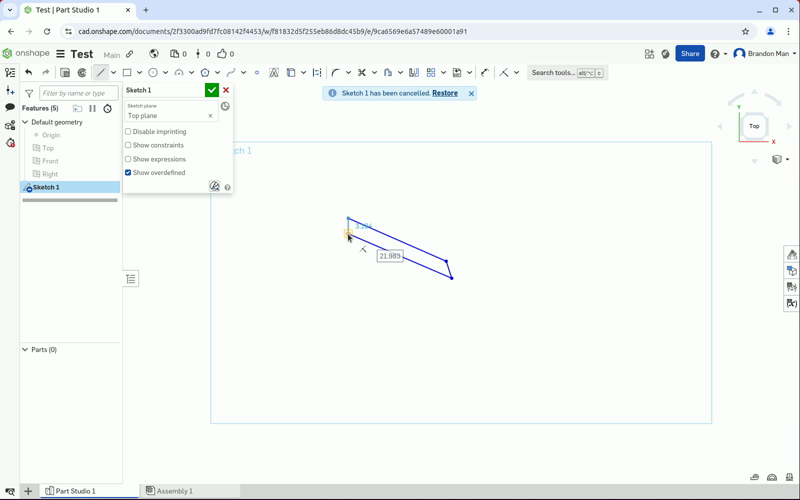
mouse_move(380, 245)
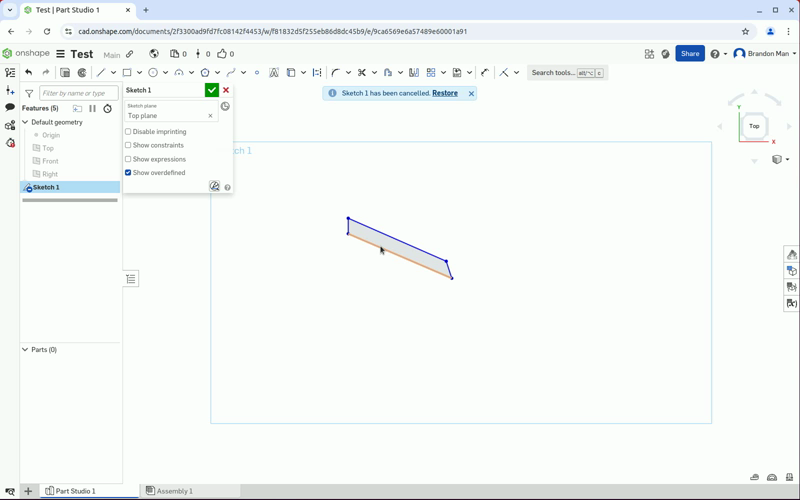
scroll(6)
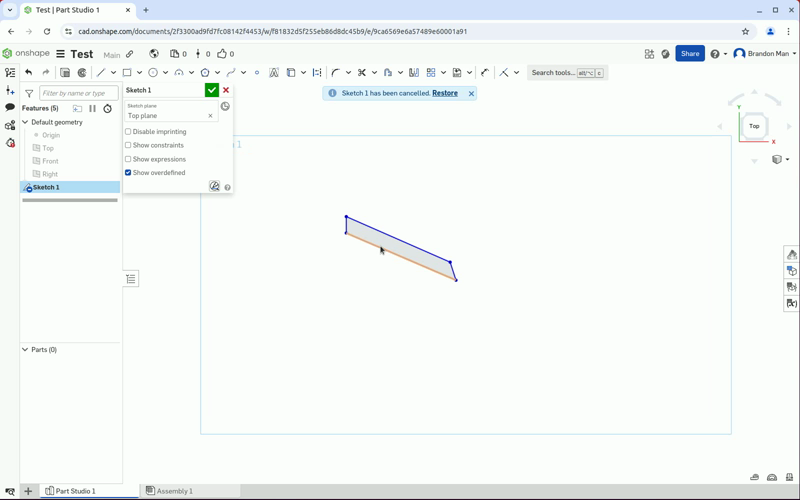
scroll(6)
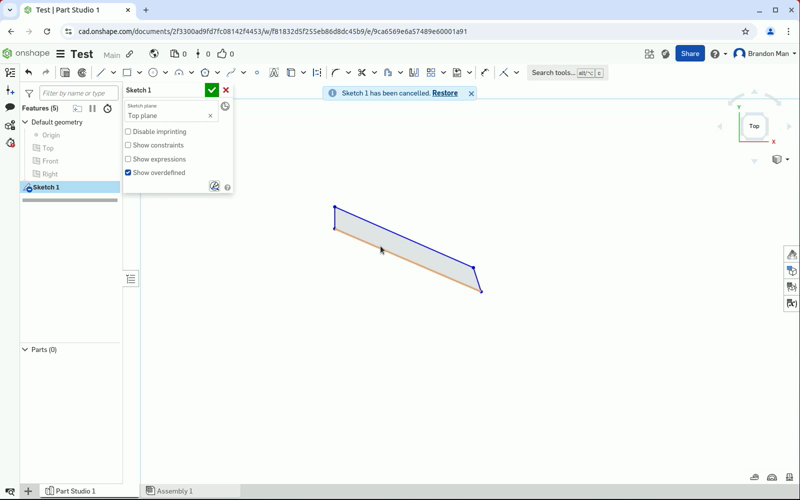
scroll(6)
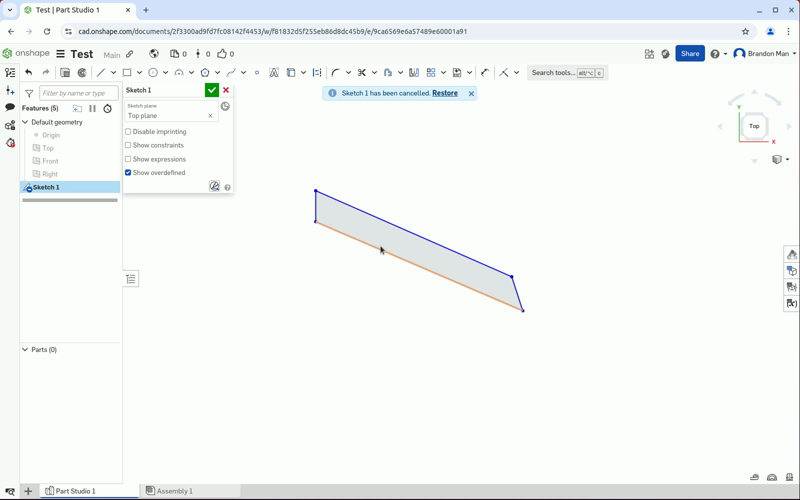
scroll(6)
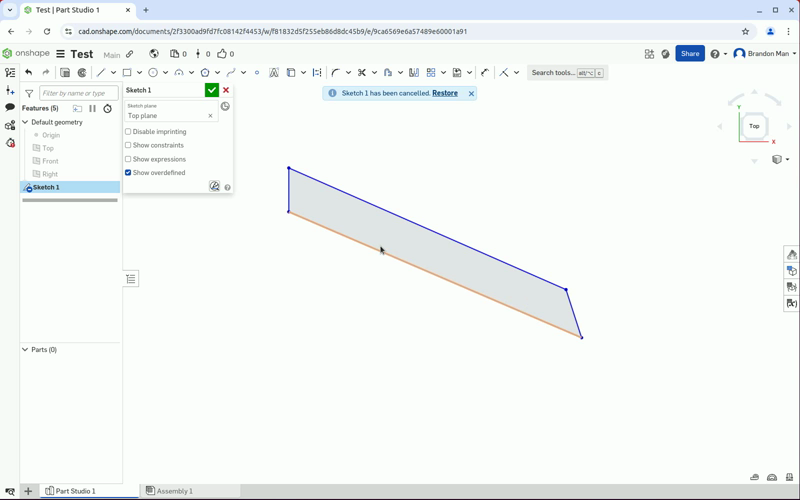
scroll(6)
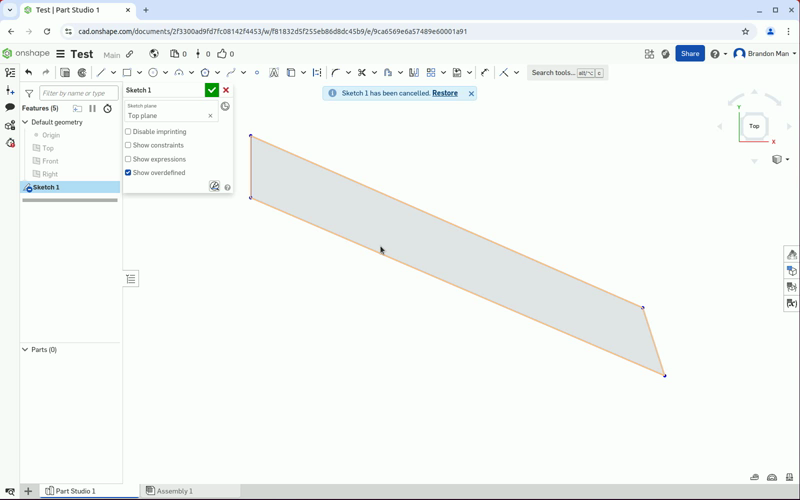
scroll(6)
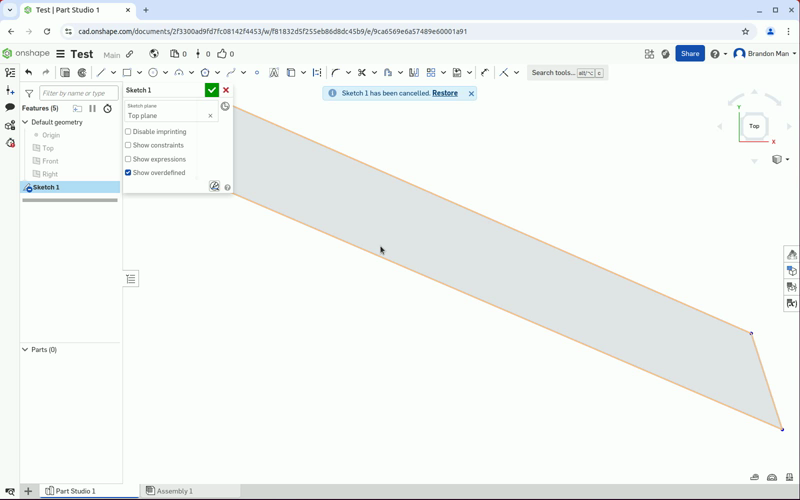
scroll(6)
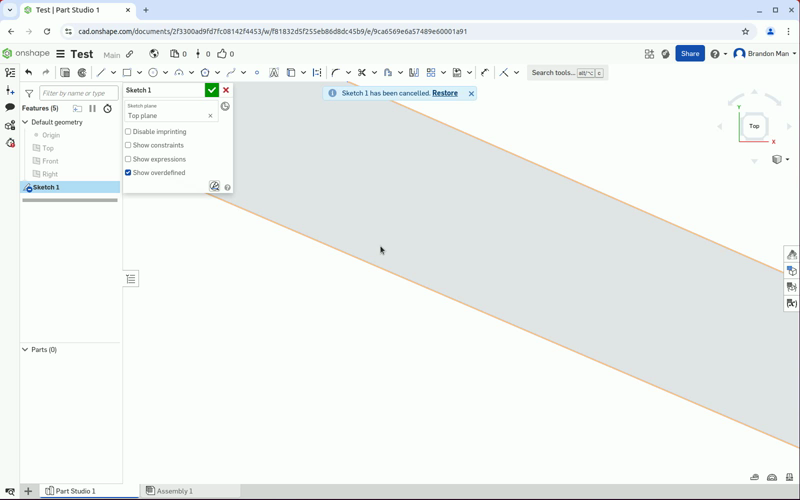
click(380, 245)
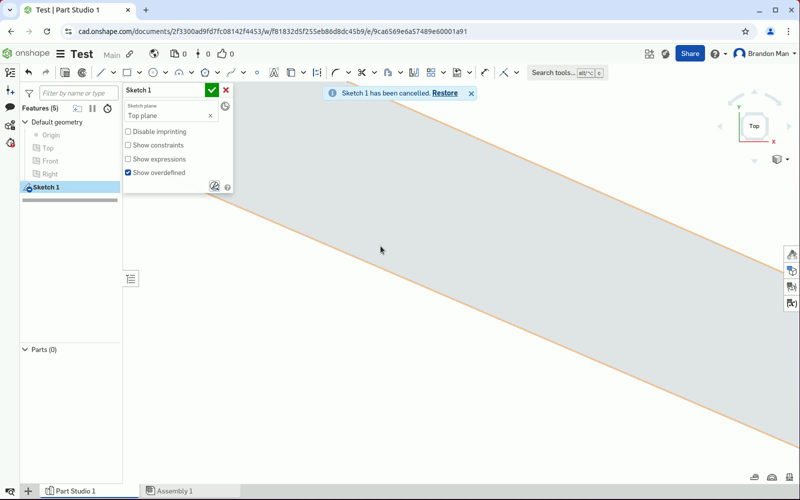
scroll(-6)
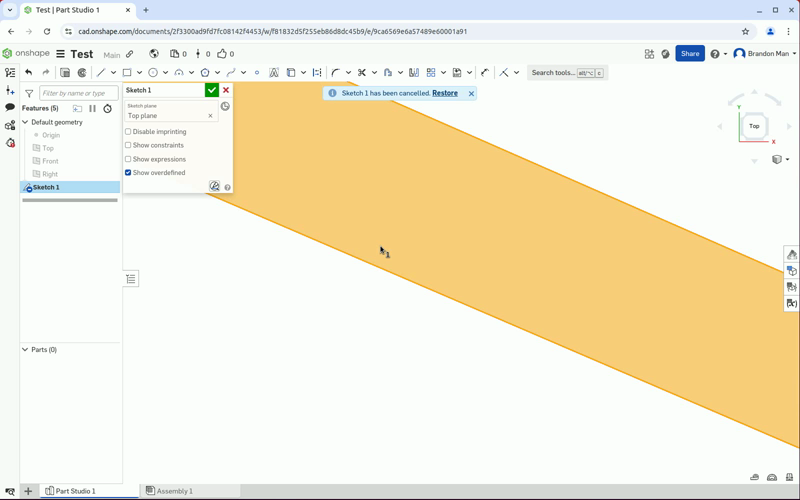
scroll(-6)
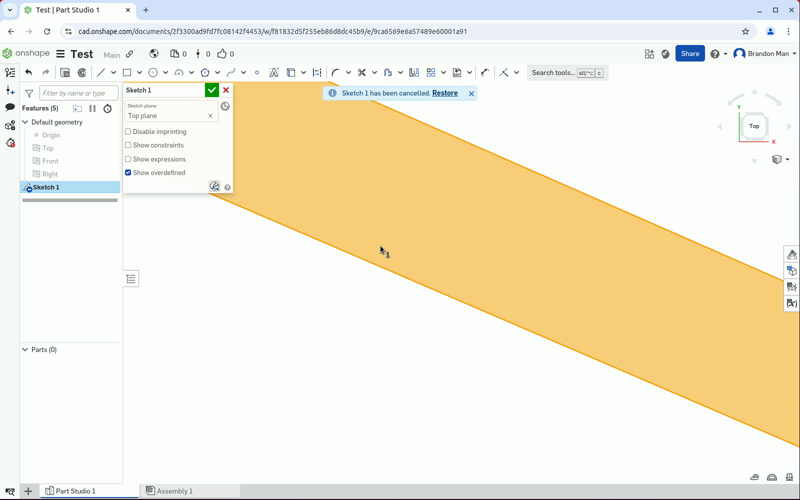
scroll(-6)
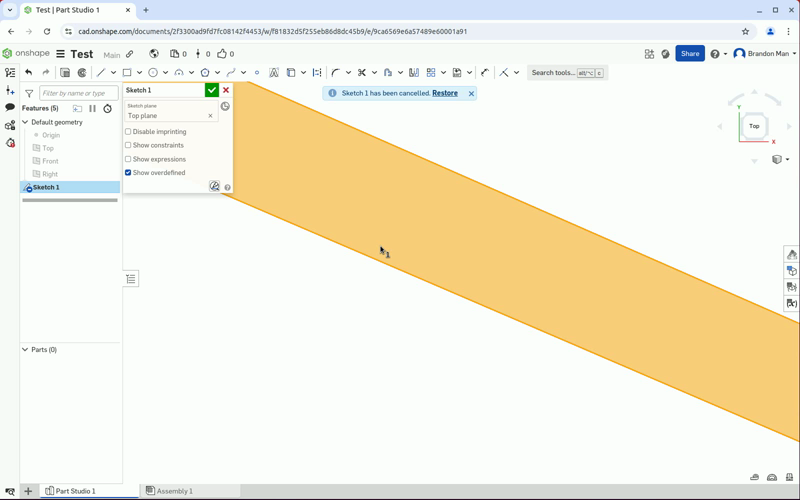
scroll(-6)
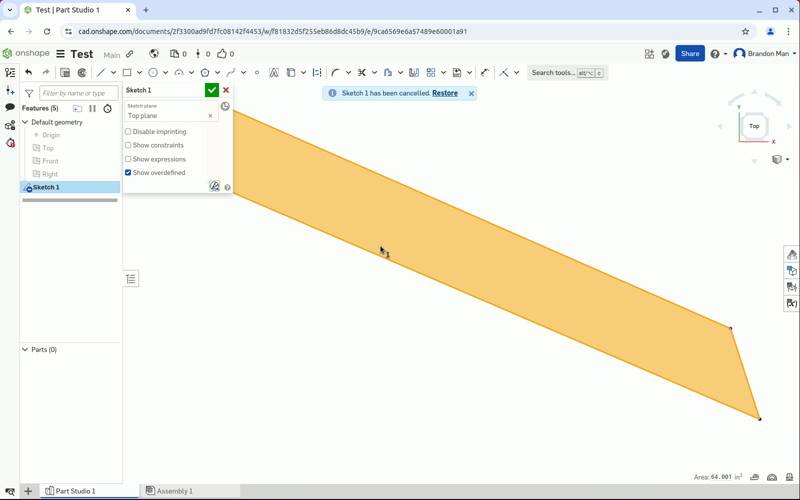
scroll(-6)
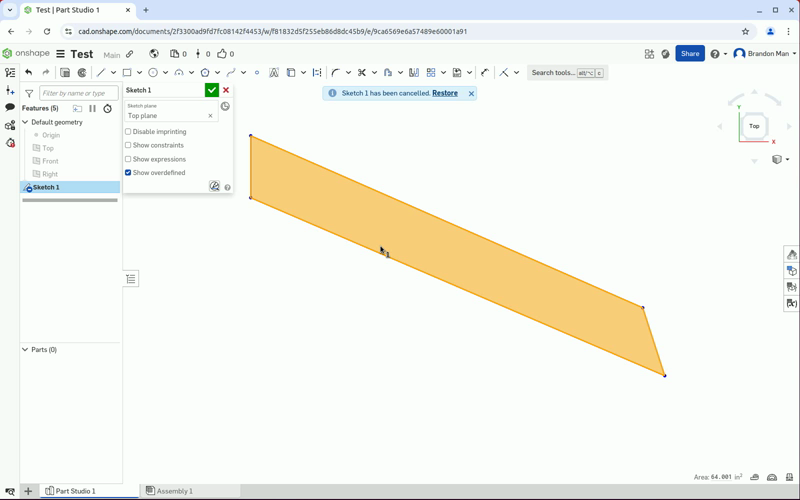
scroll(-6)
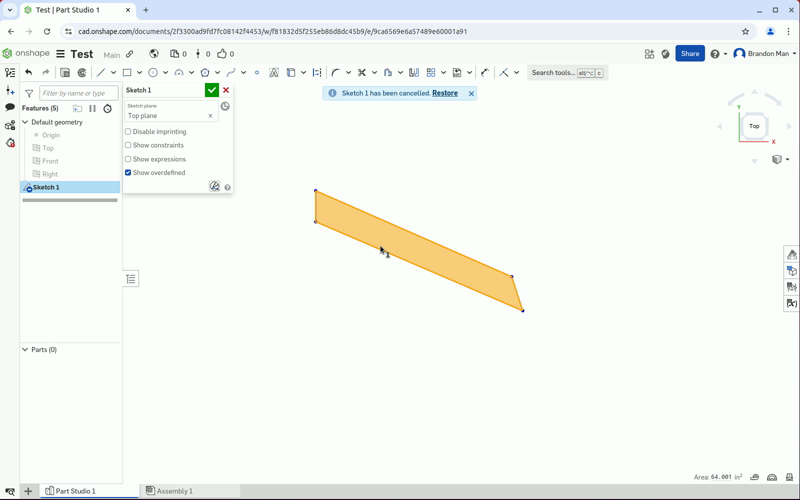
scroll(-6)
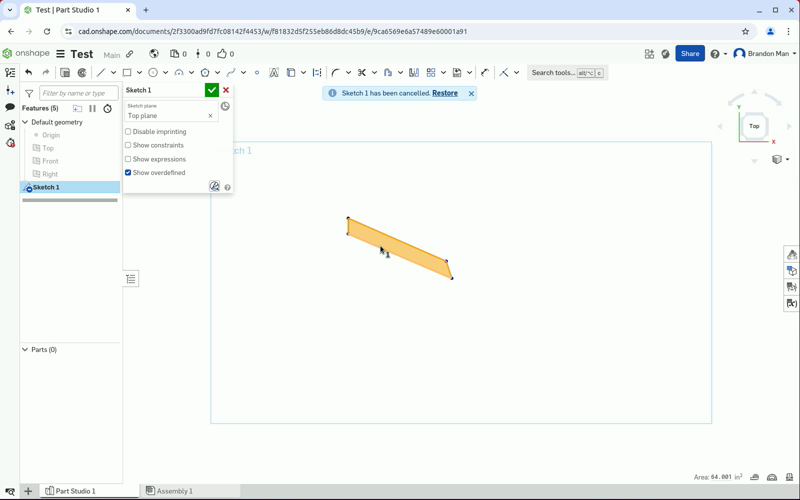
mouse_move(73, 352)
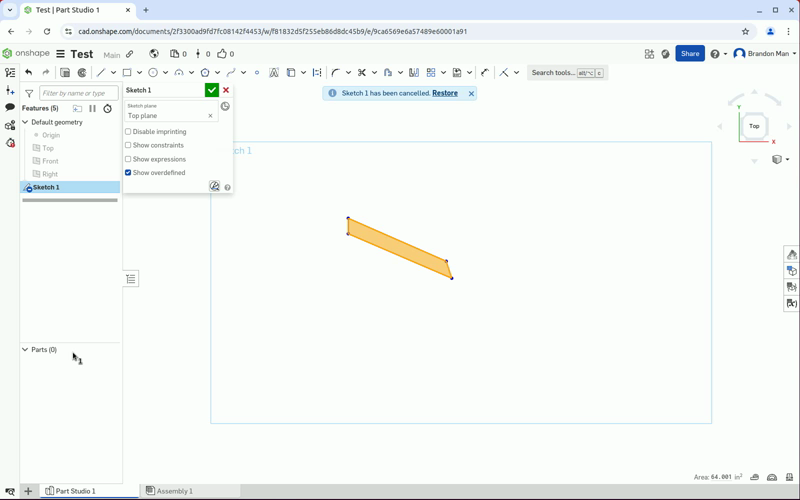
key(shift+y)
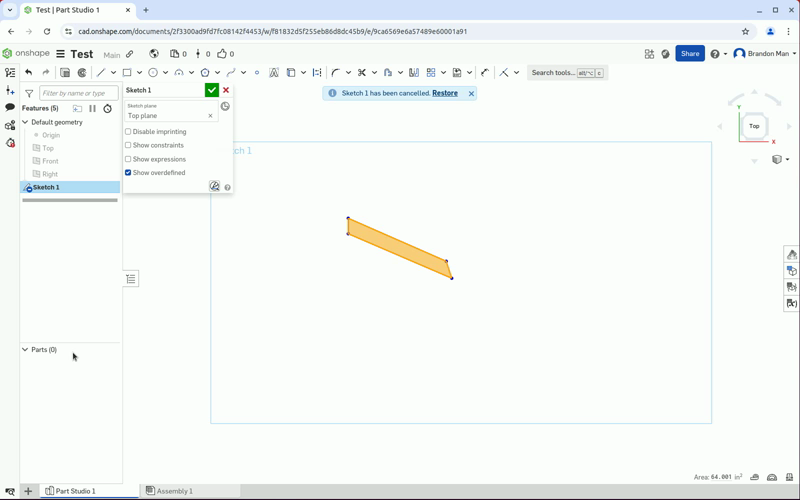
key(shift+e)
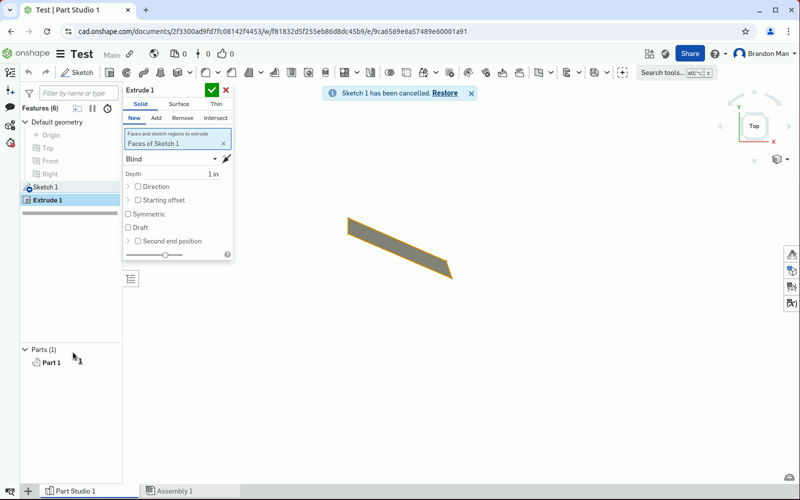
mouse_move(143, 106)
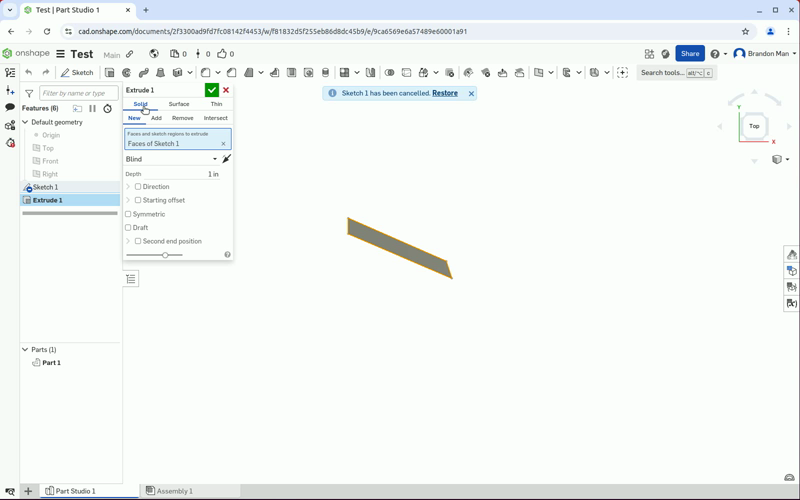
click(143, 106)
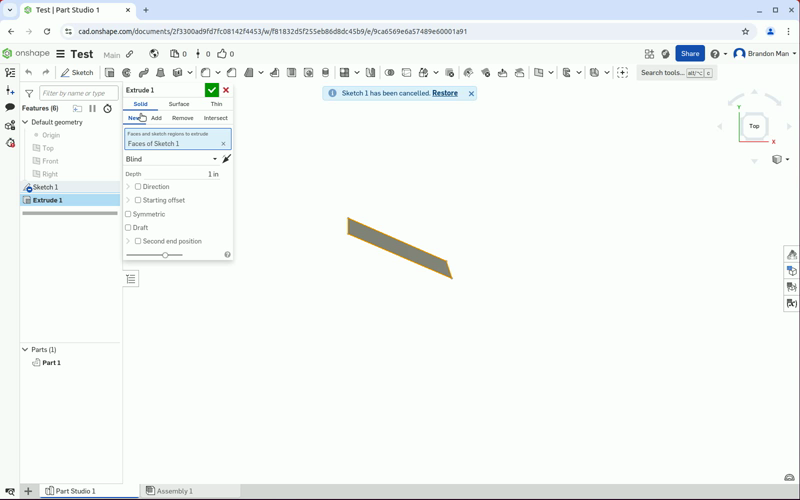
mouse_move(137, 120)
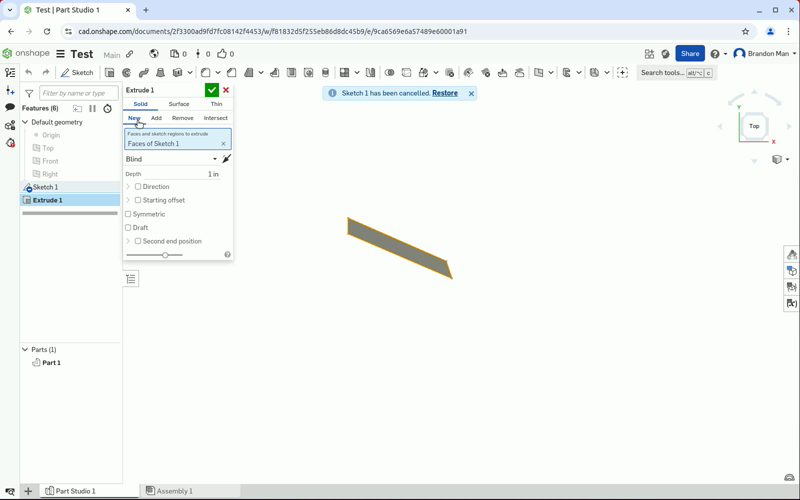
click(137, 120)
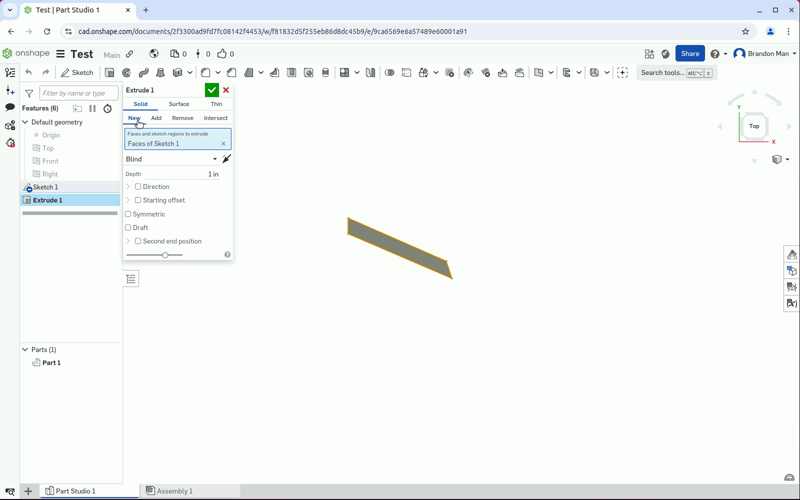
key(tab, 4)
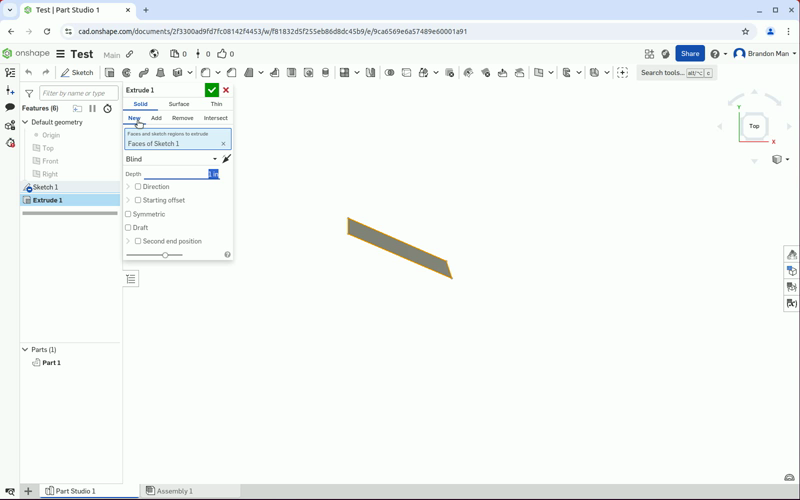
text(4.814)
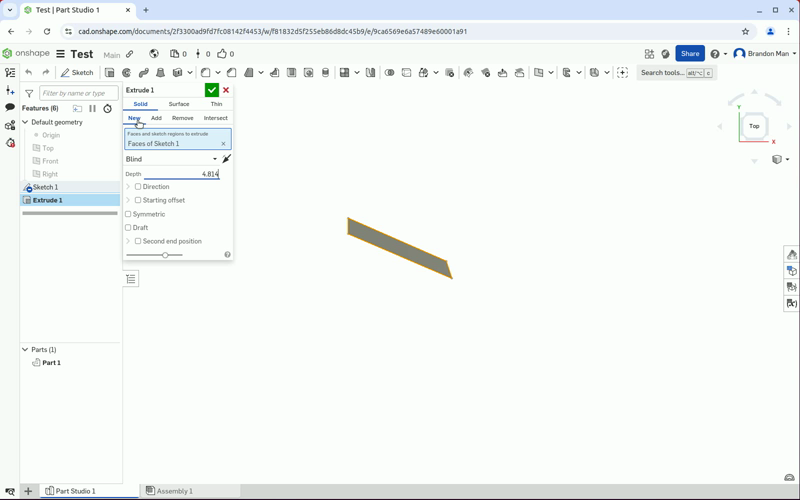
key(enter)
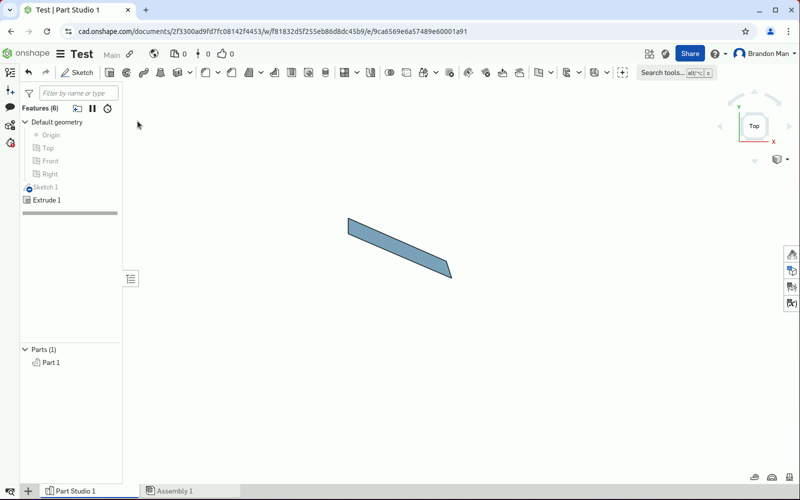
key(shift+h)
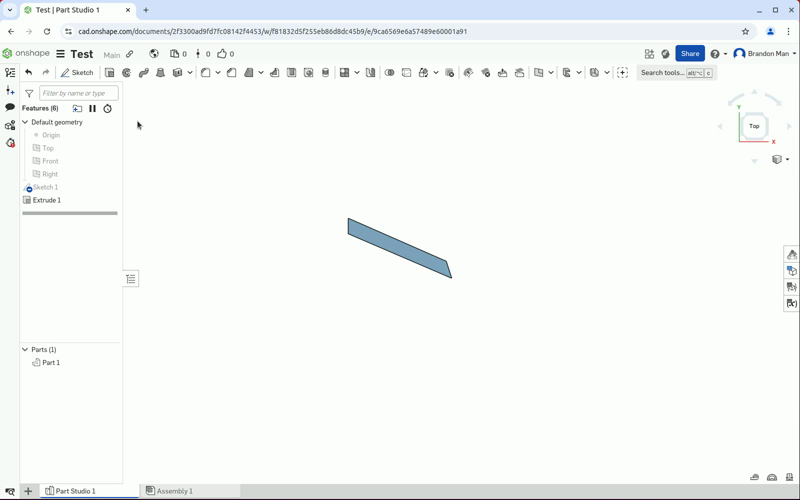
key(shift+h)
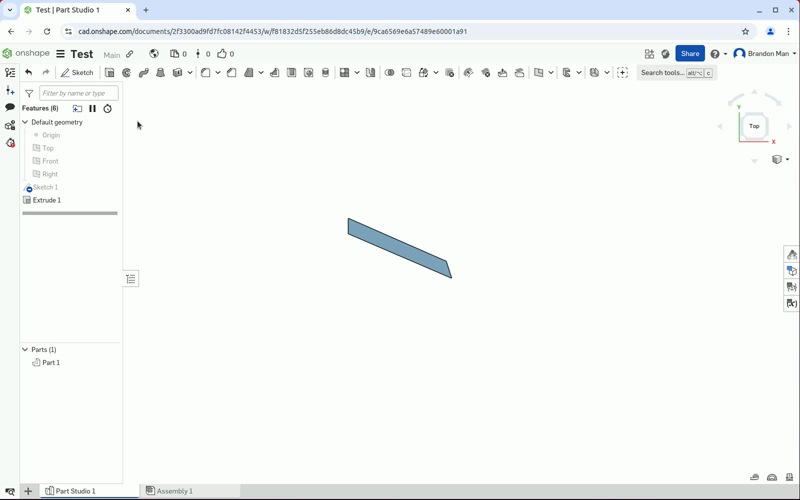
mouse_move(73, 189)
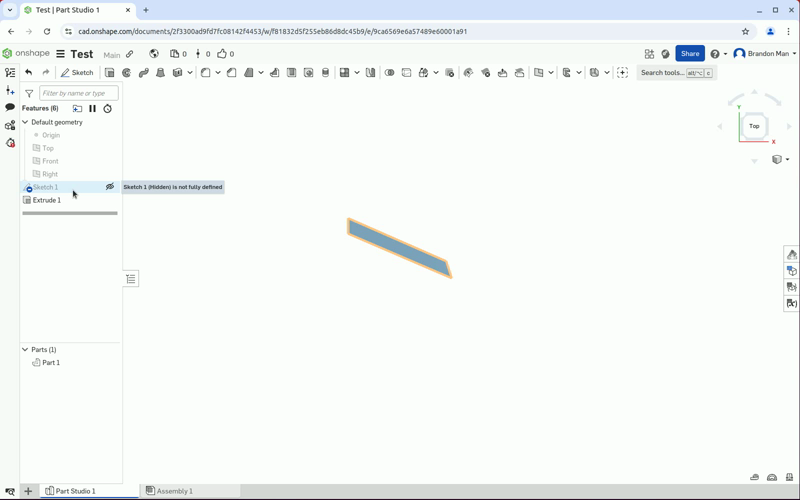
click(73, 189)
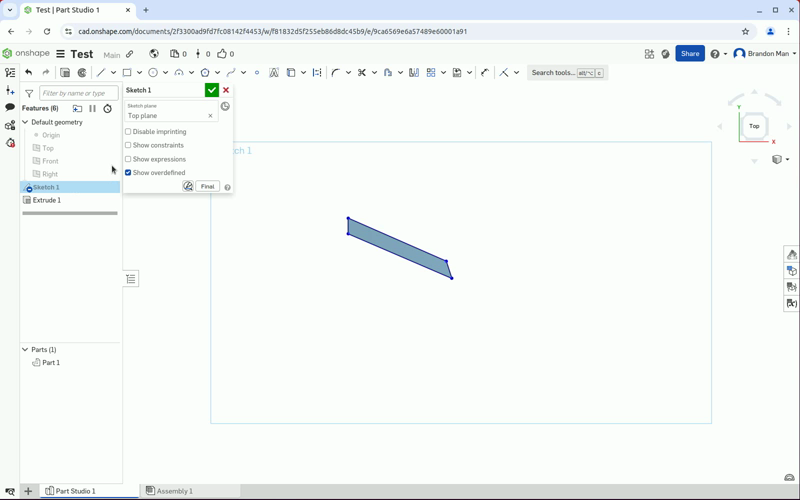
mouse_move(229, 92)
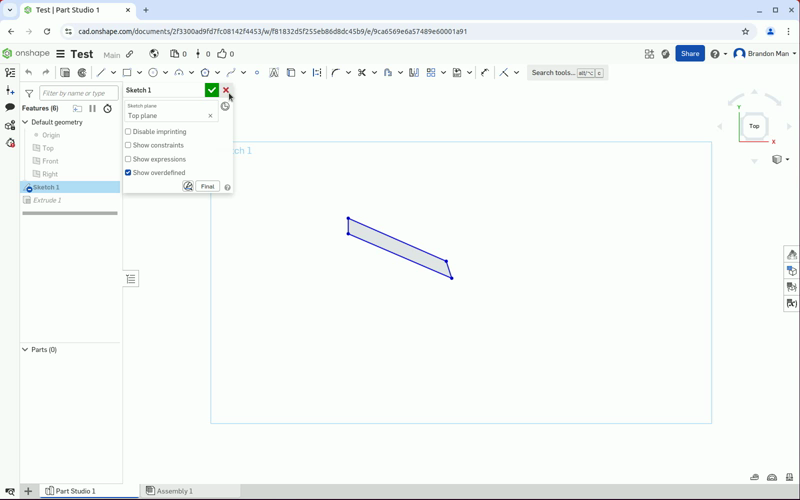
click(229, 92)
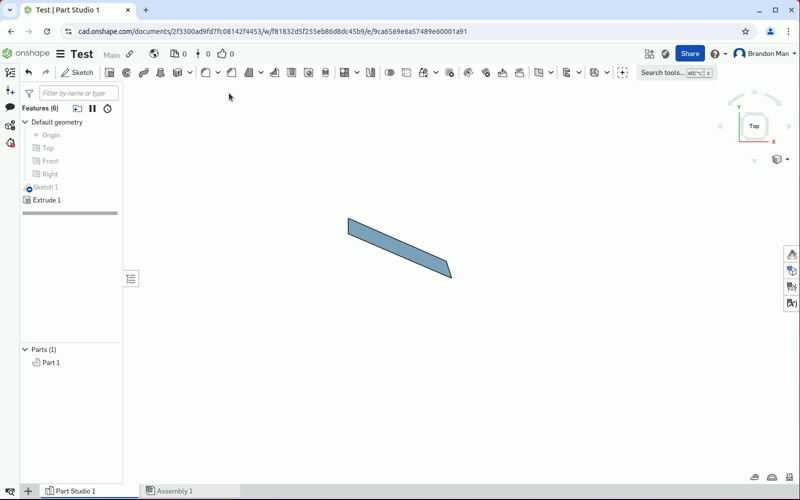
mouse_move(541, 75)
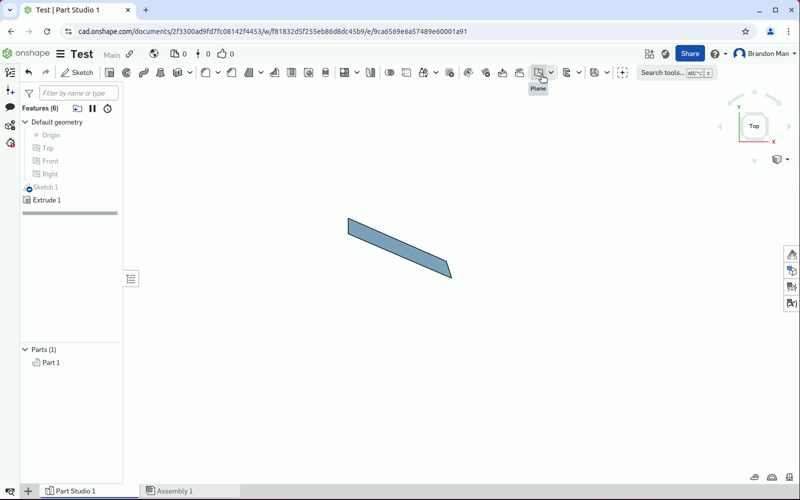
click(541, 75)
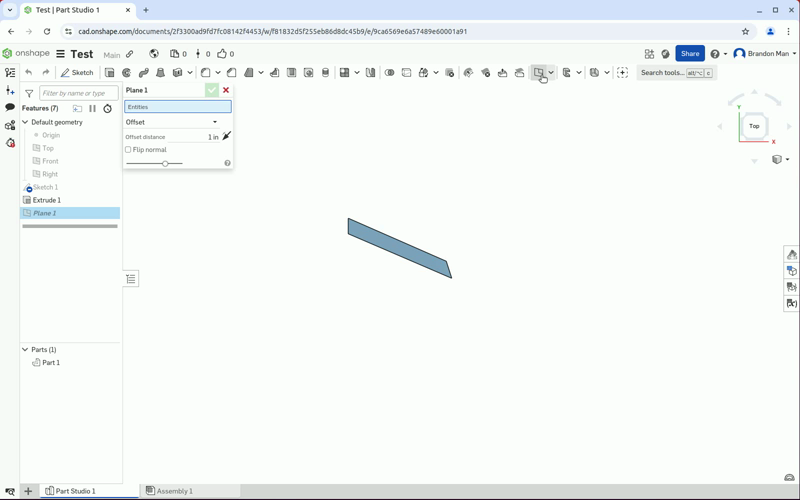
mouse_move(73, 150)
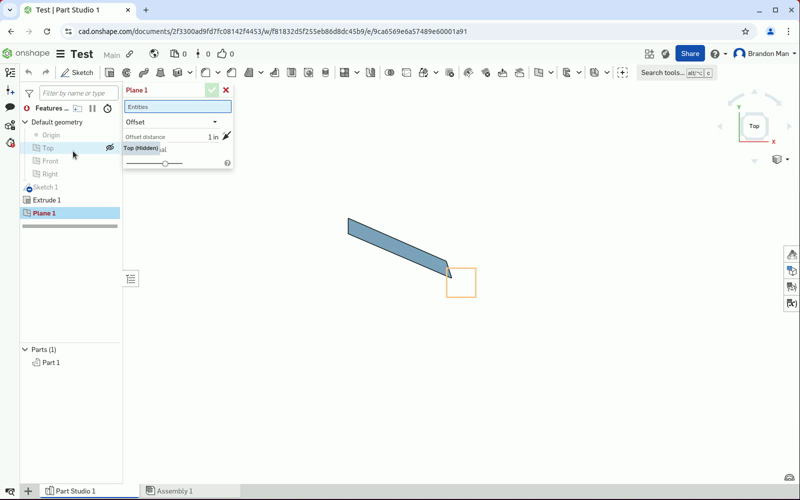
click(73, 150)
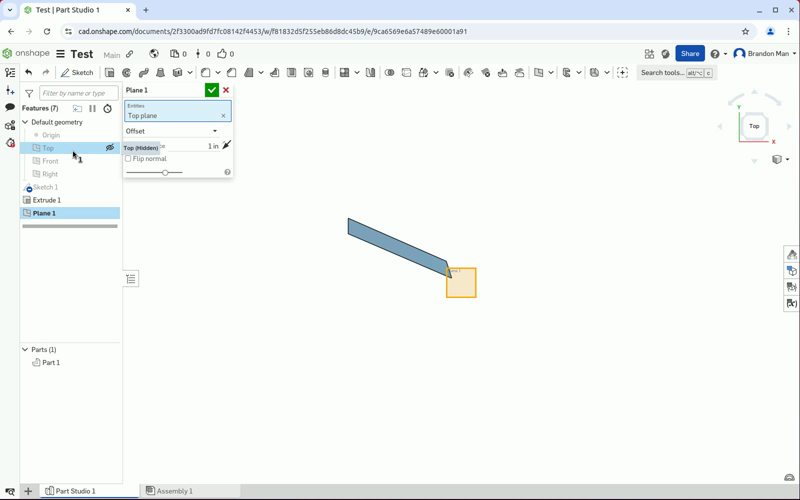
key(tab, 2)
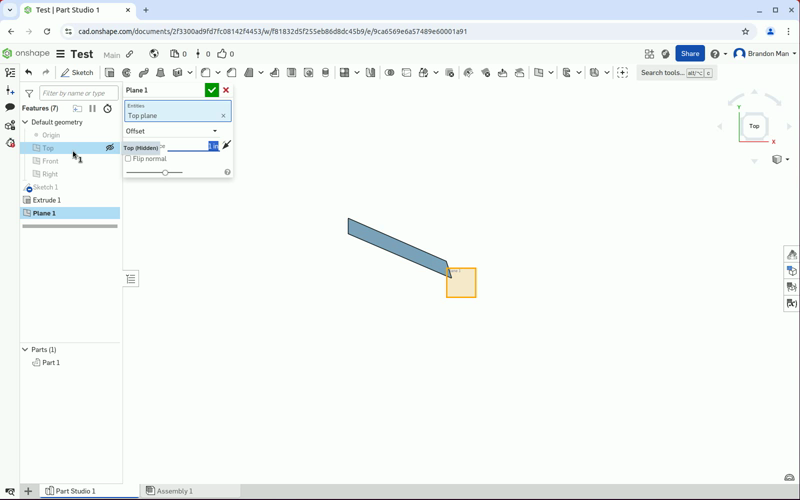
text(4.807)
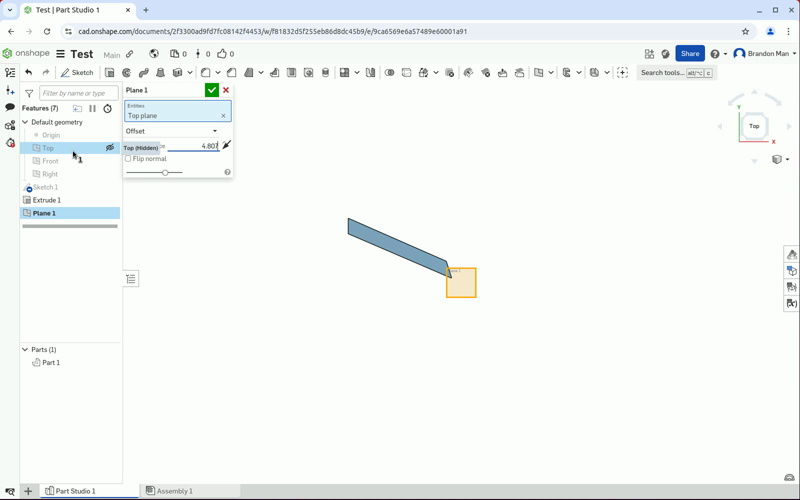
key(enter, 2)
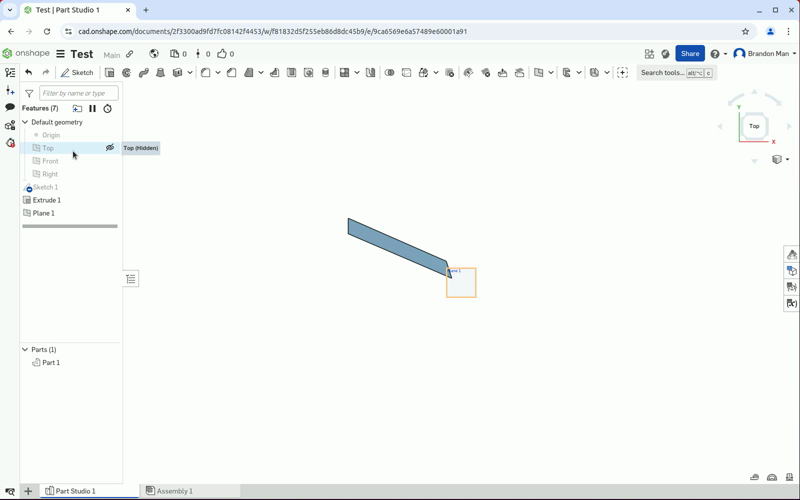
key(shift+s)
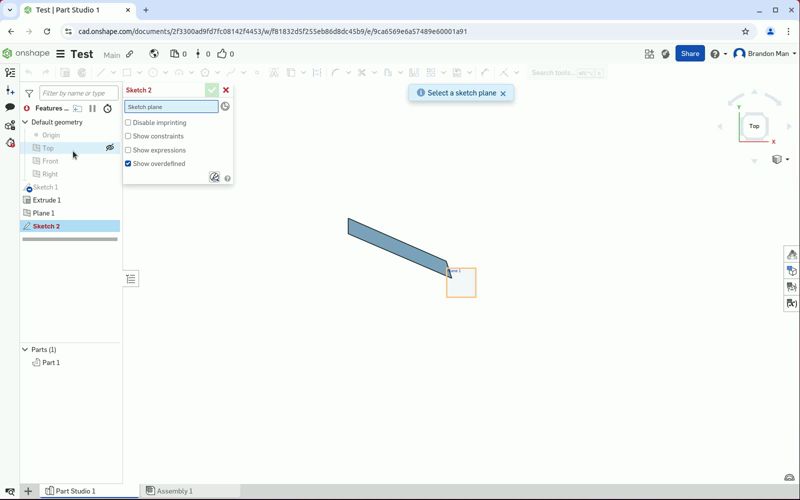
mouse_move(73, 215)
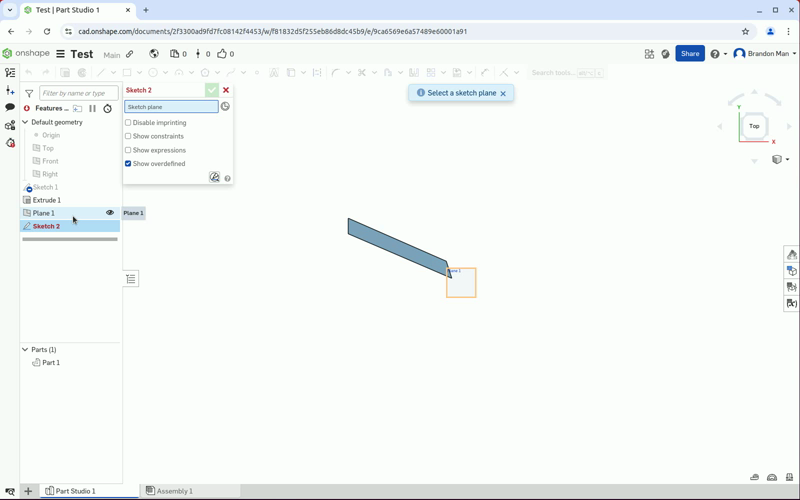
click(73, 215)
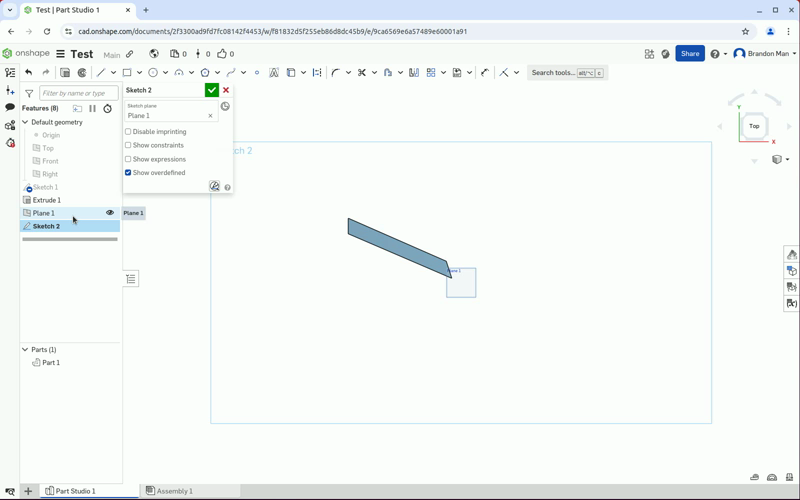
mouse_move(73, 352)
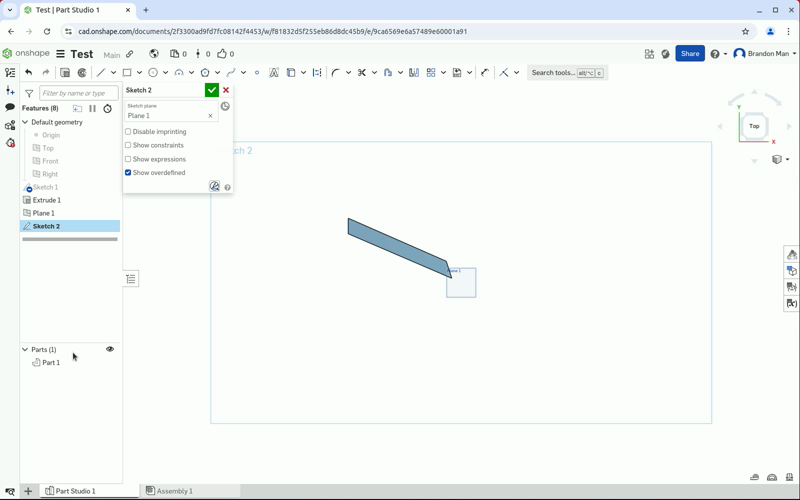
key(y)
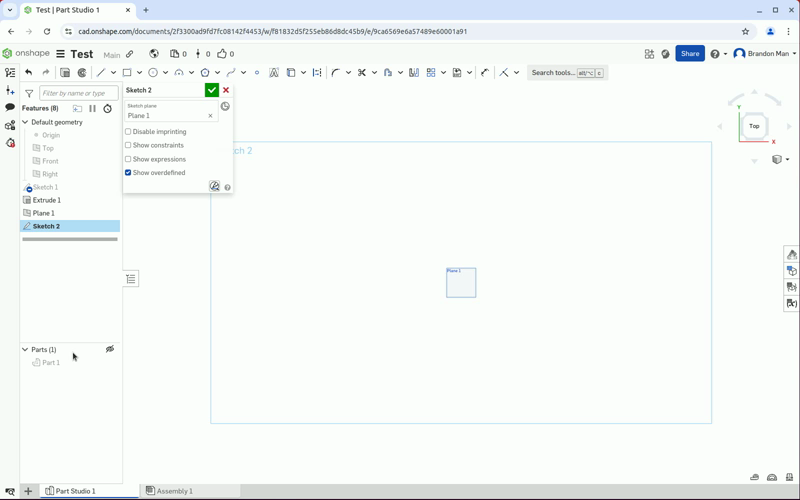
key(l)
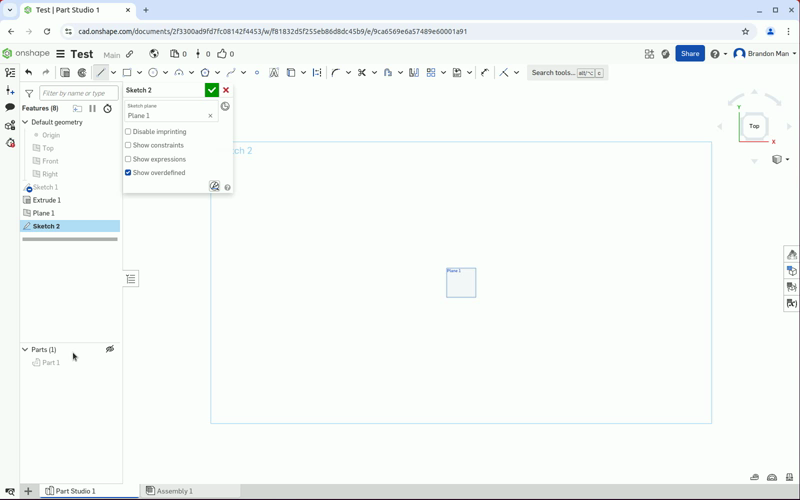
key_down(shift)
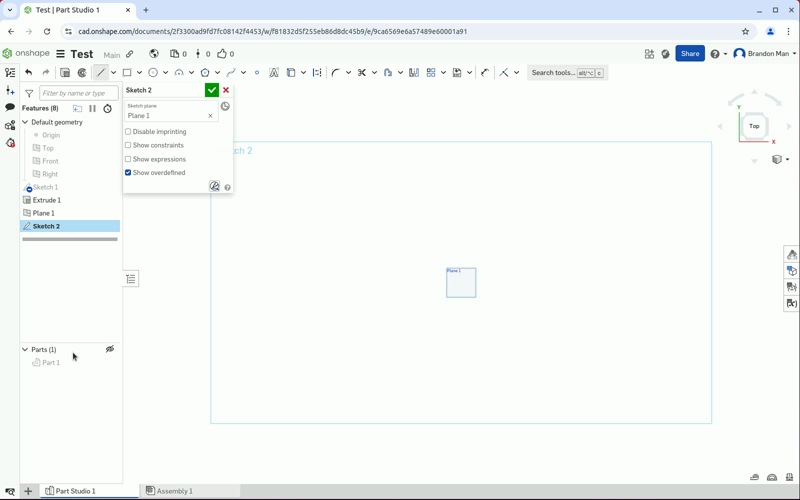
mouse_move(348, 228)
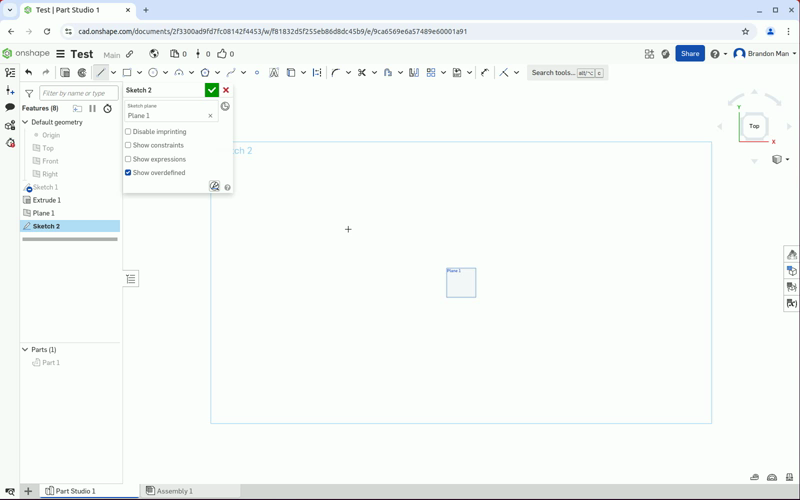
click(348, 228)
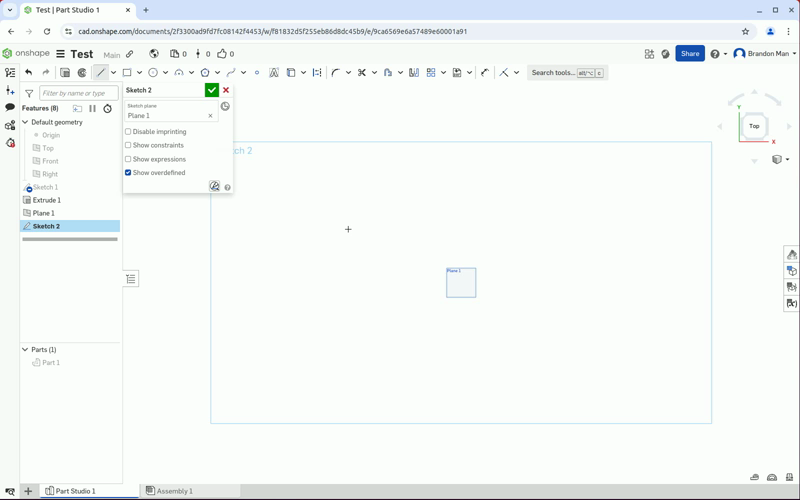
key_up(shift)
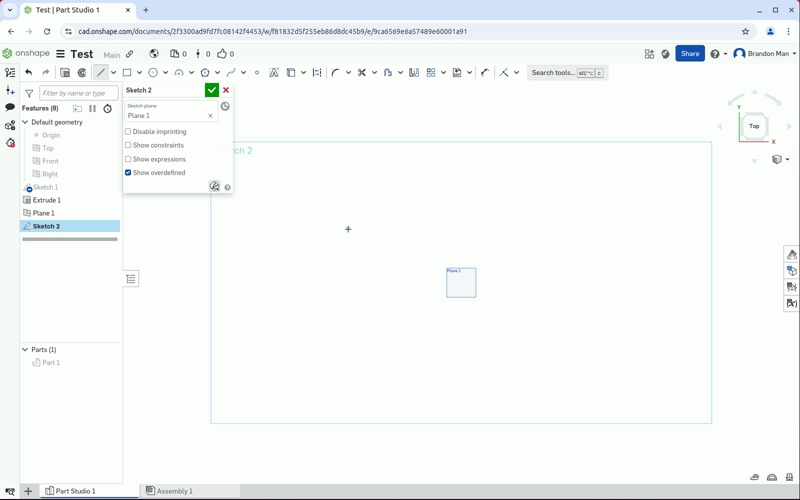
key_down(shift)
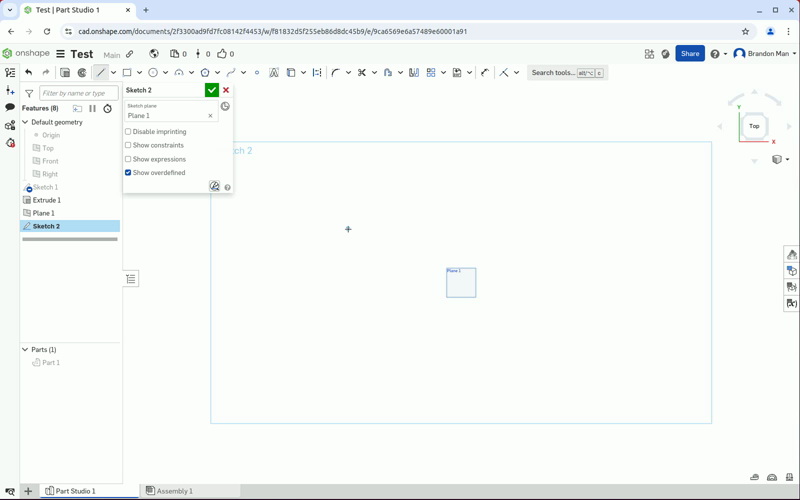
mouse_move(450, 273)
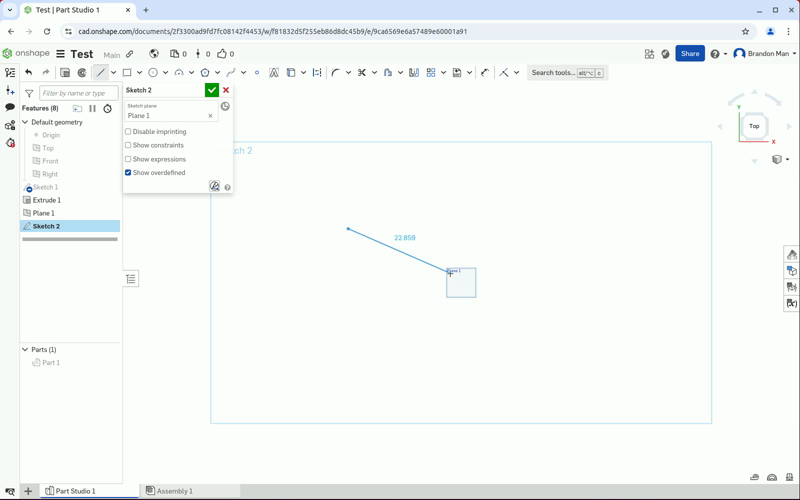
click(450, 273)
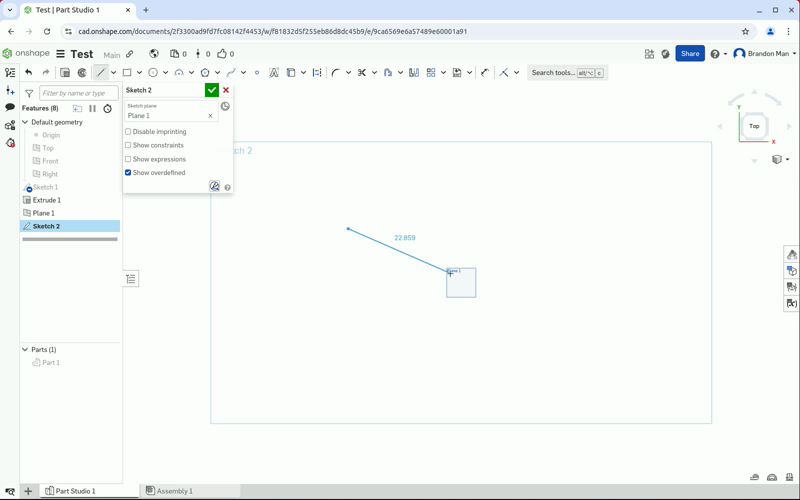
key_up(shift)
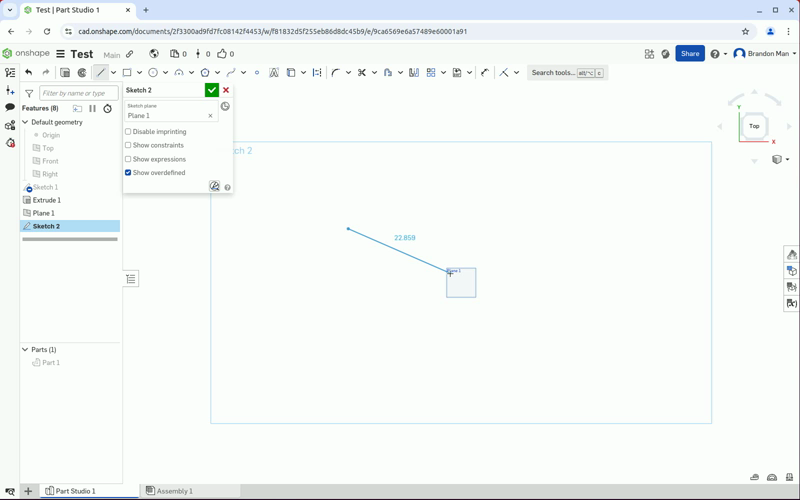
key_down(shift)
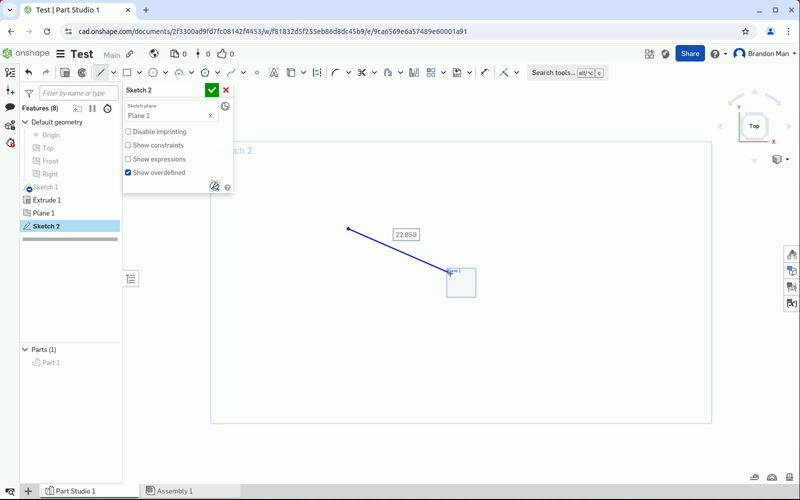
mouse_move(480, 273)
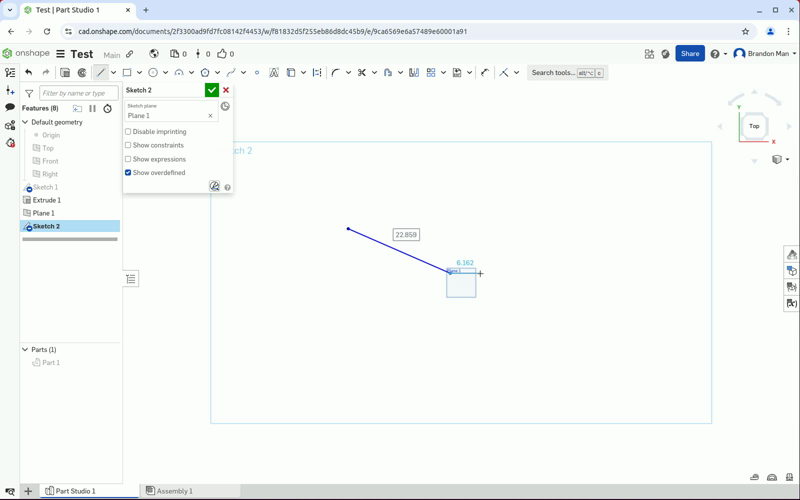
mouse_move(448, 265)
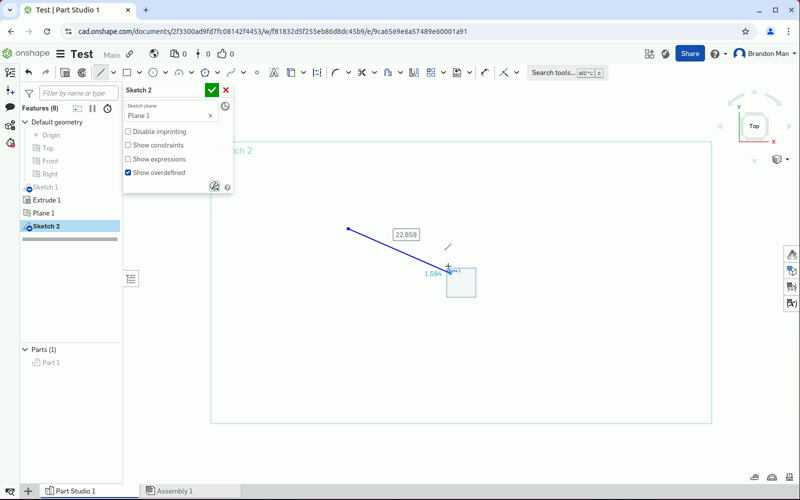
click(448, 265)
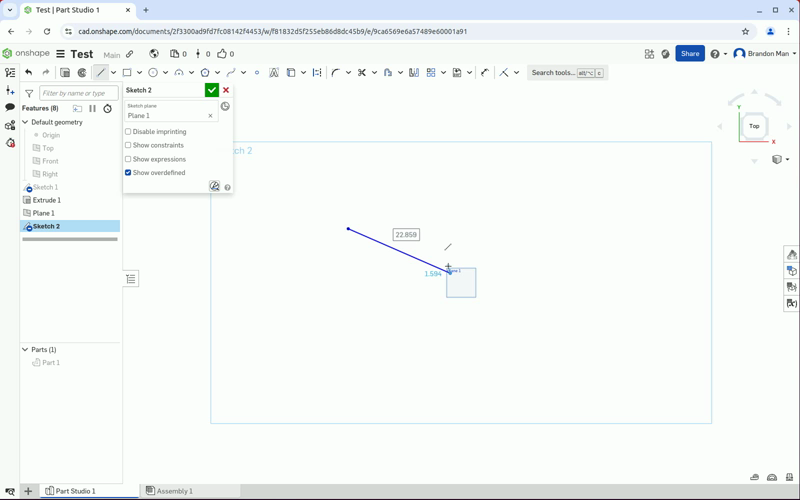
key_up(shift)
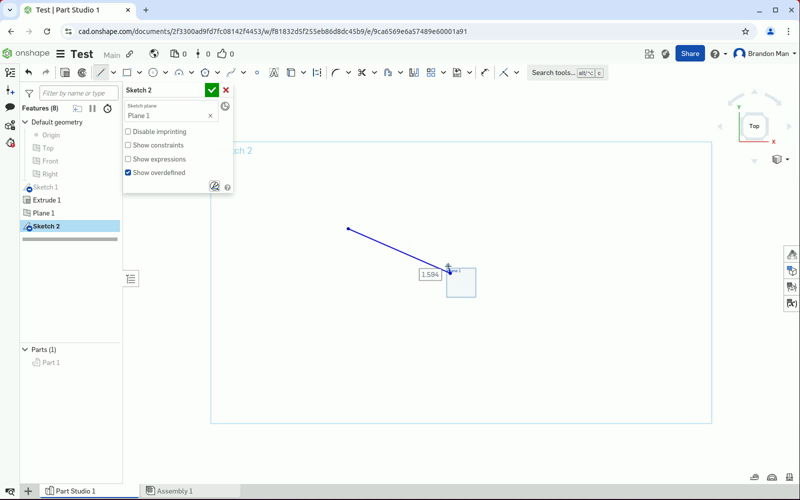
key_down(shift)
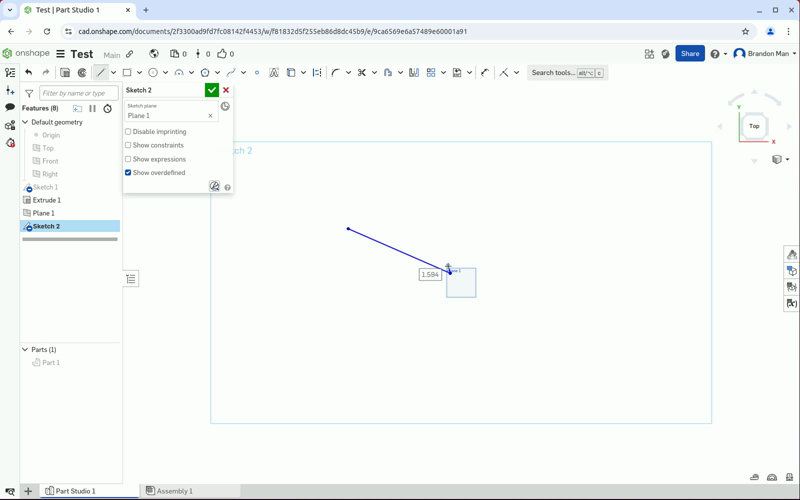
mouse_move(348, 222)
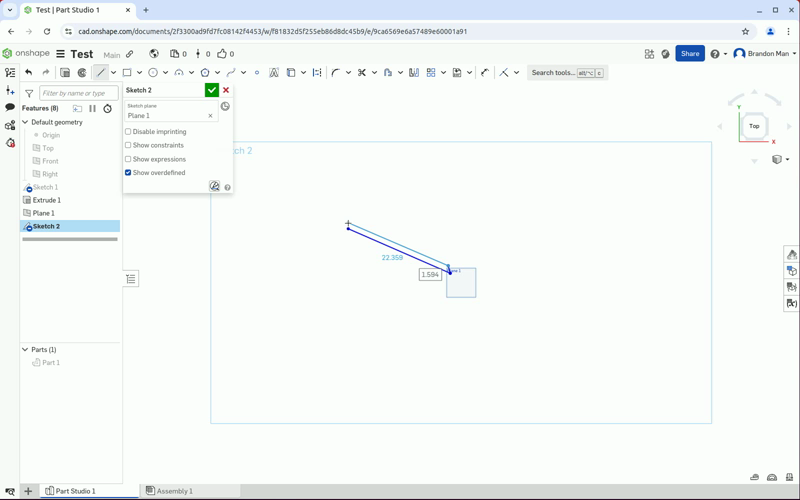
click(348, 222)
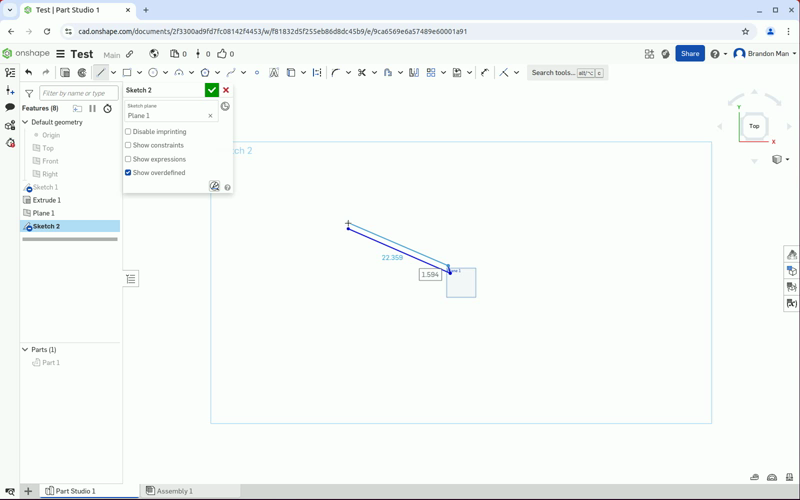
key_up(shift)
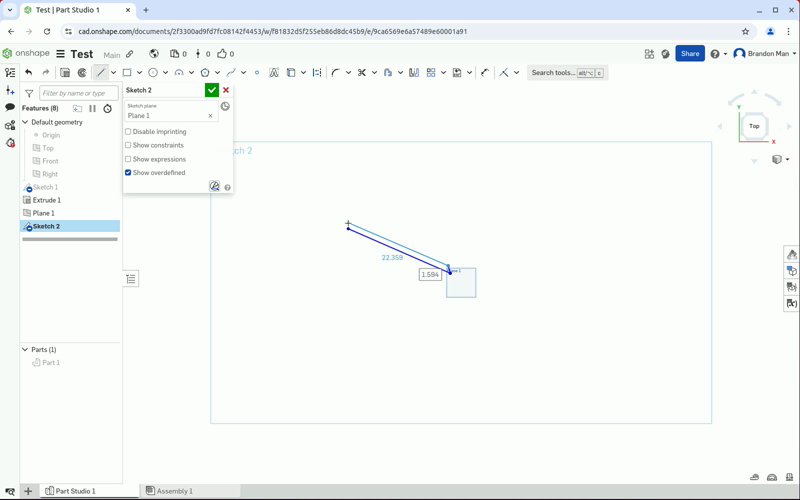
mouse_move(378, 222)
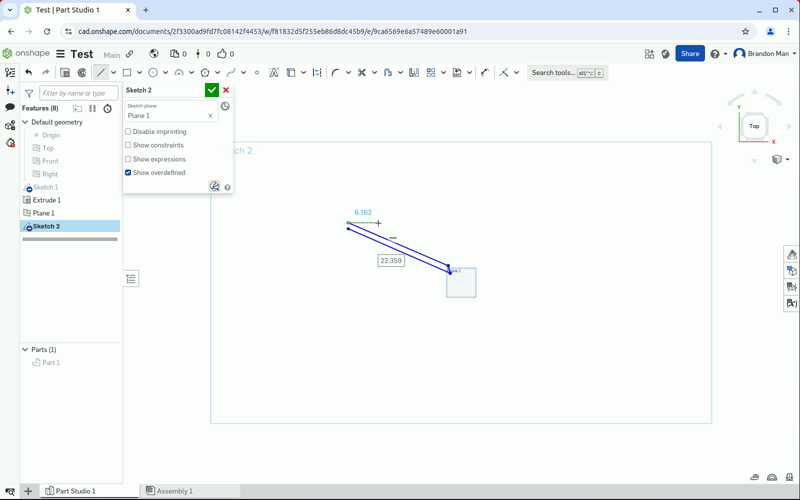
key_down(shift)
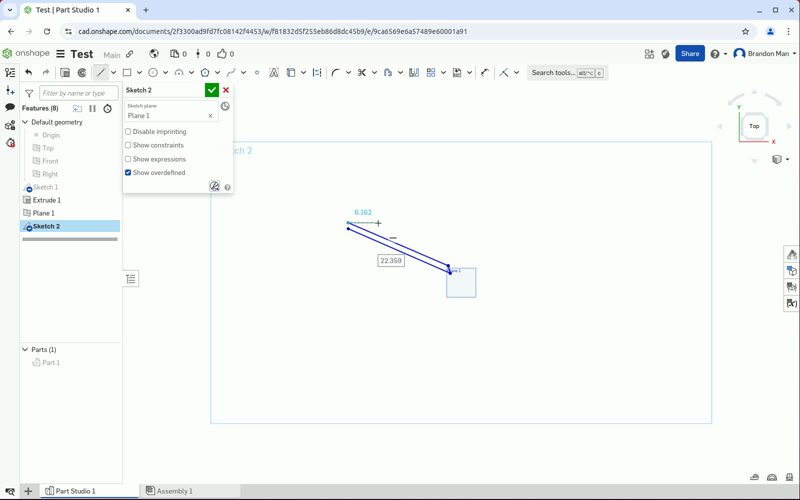
mouse_move(348, 228)
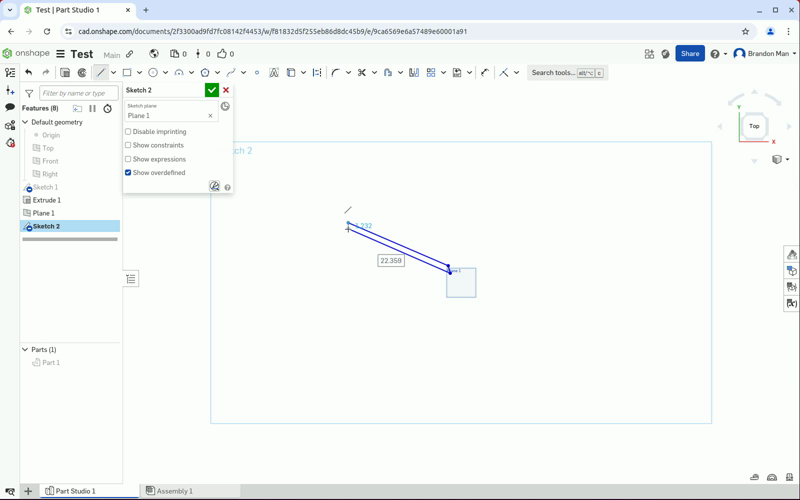
scroll(6)
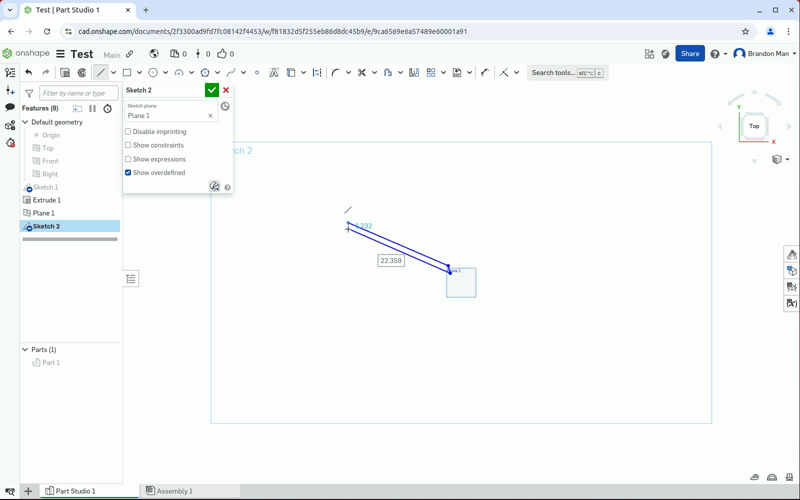
scroll(6)
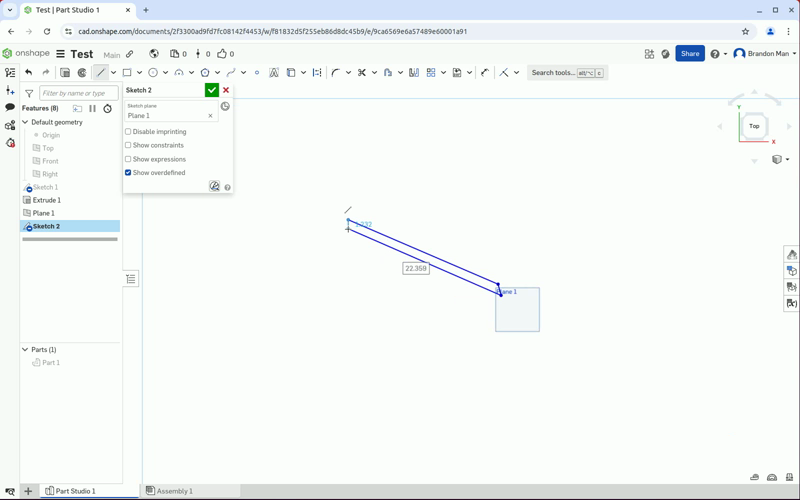
scroll(6)
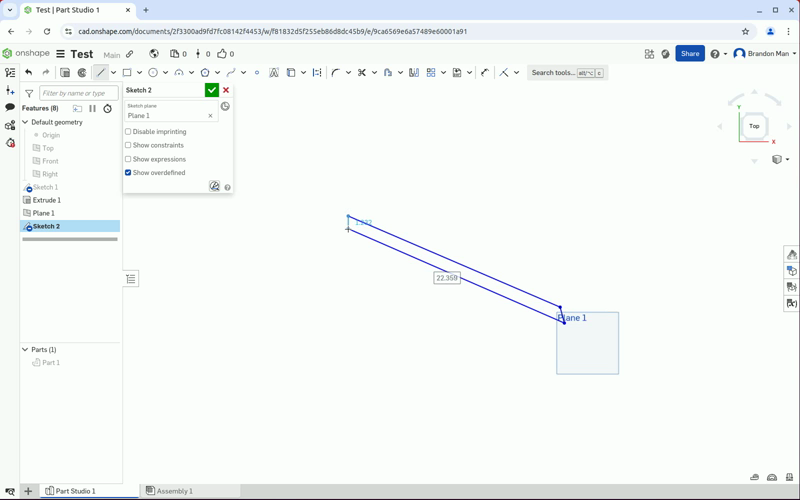
scroll(6)
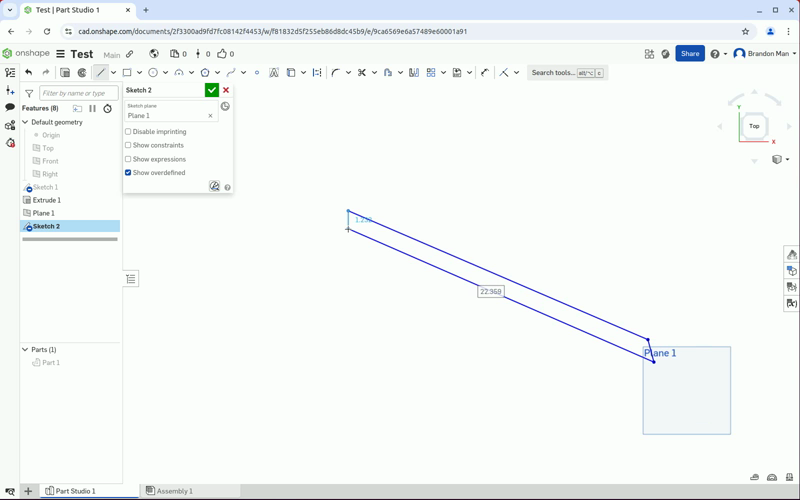
scroll(6)
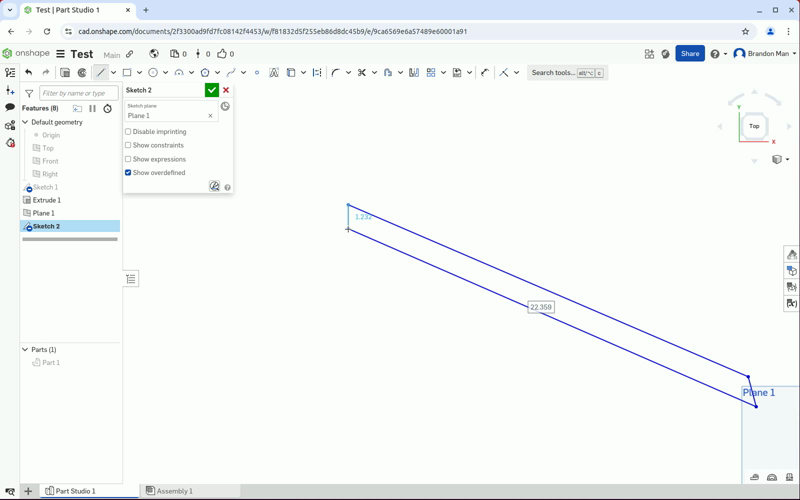
scroll(6)
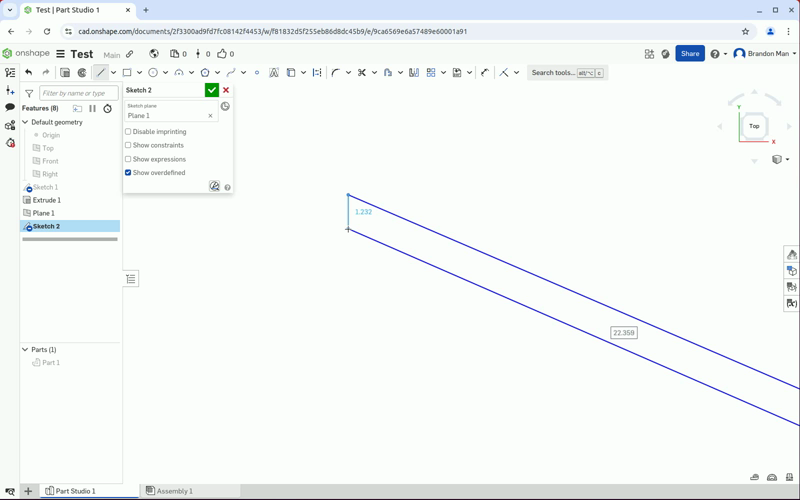
scroll(6)
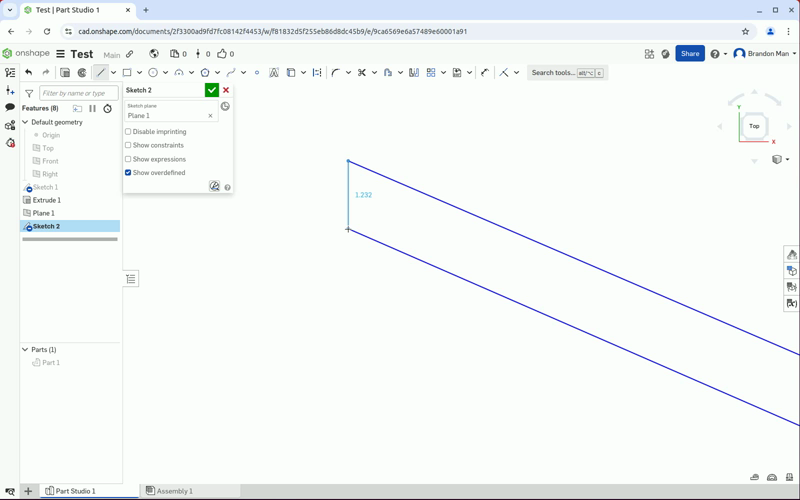
key_up(shift)
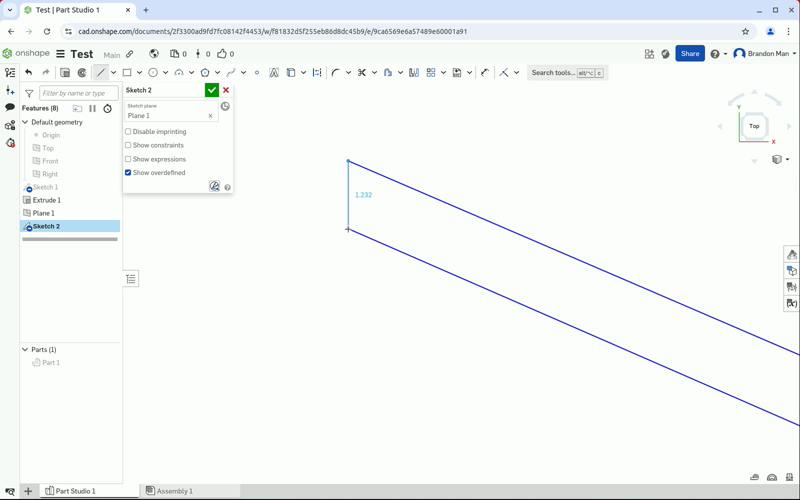
click(348, 228)
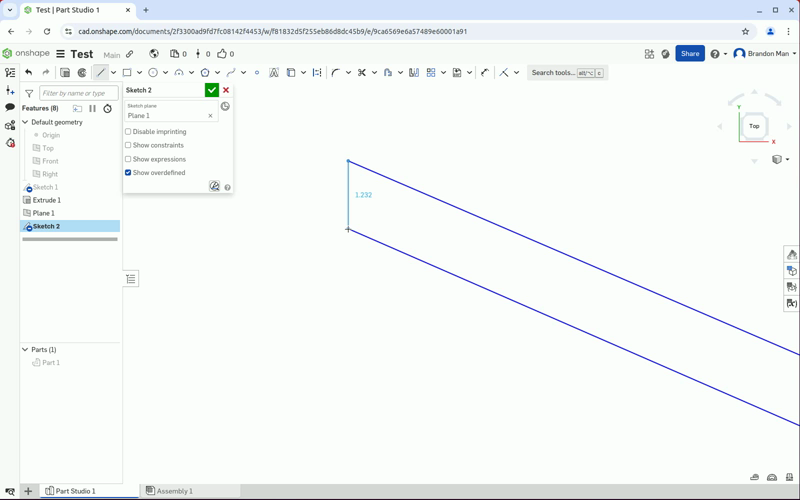
scroll(-6)
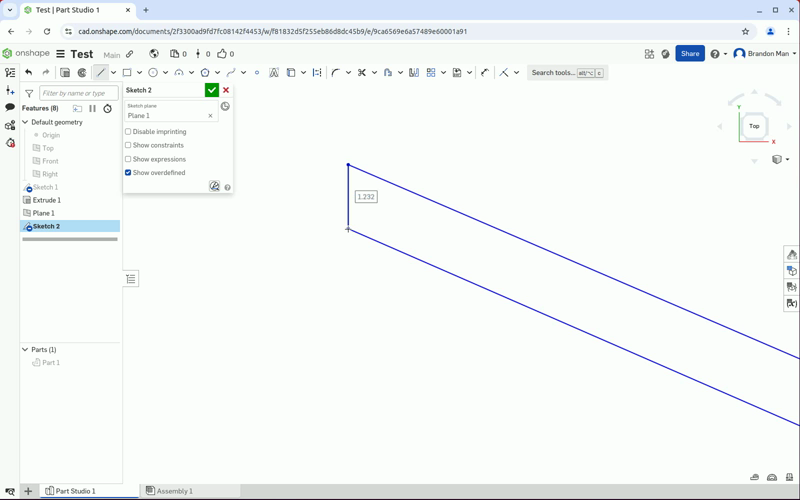
scroll(-6)
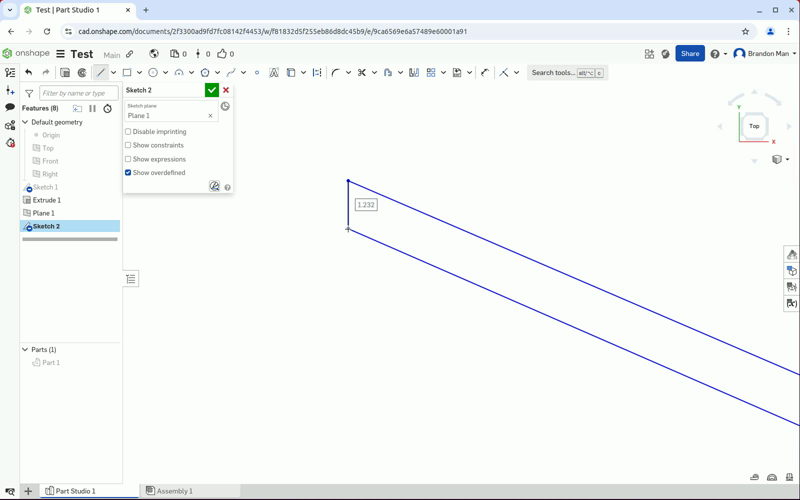
scroll(-6)
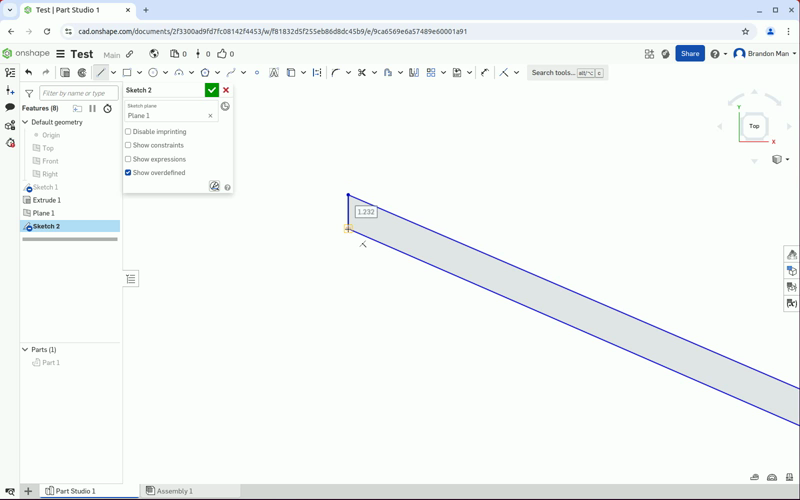
scroll(-6)
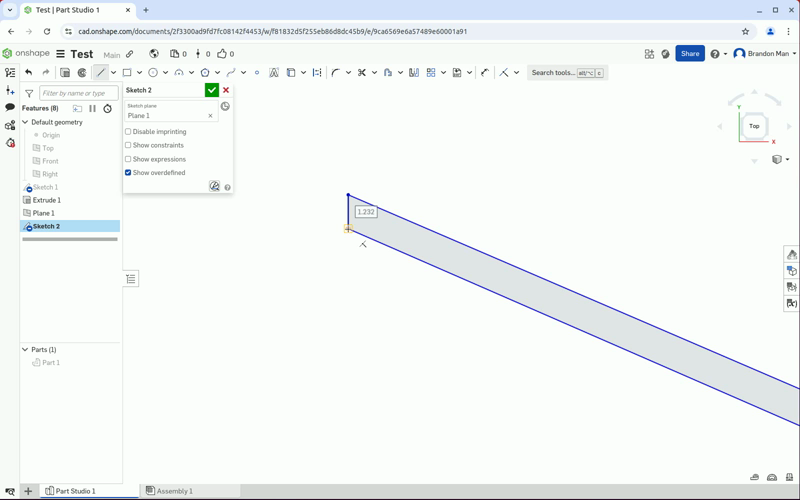
scroll(-6)
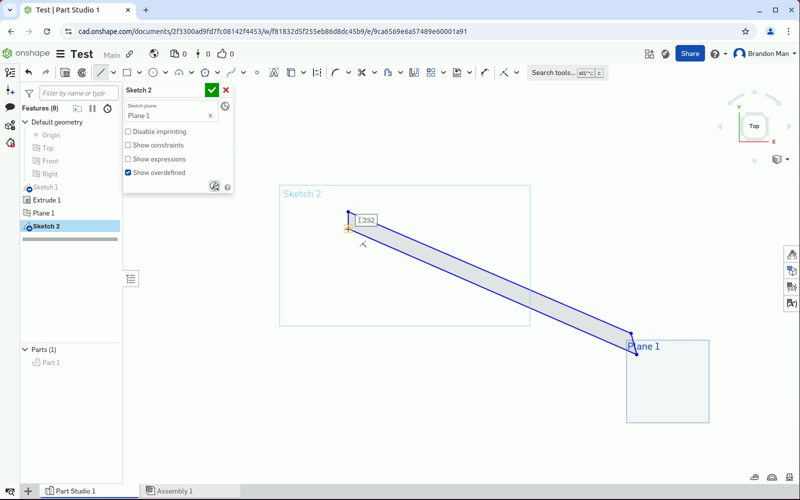
scroll(-6)
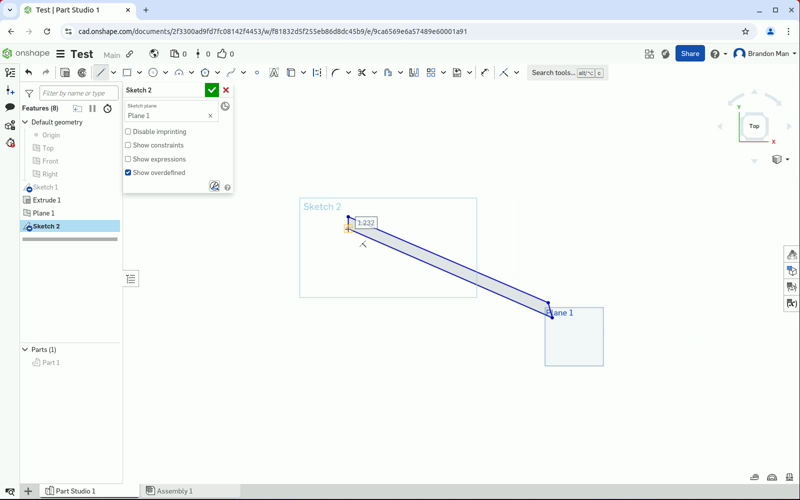
scroll(-6)
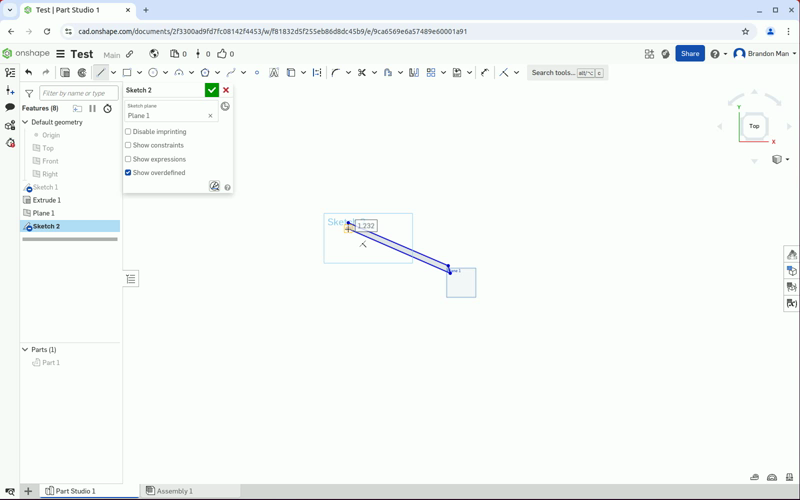
key(esc)
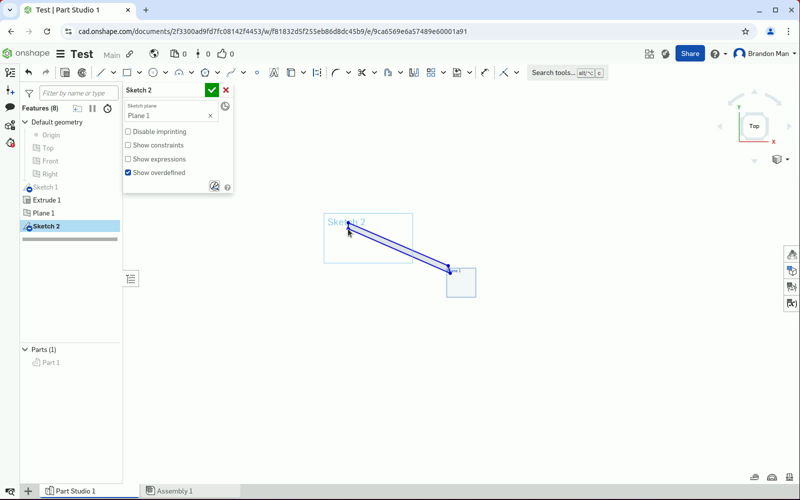
mouse_move(350, 225)
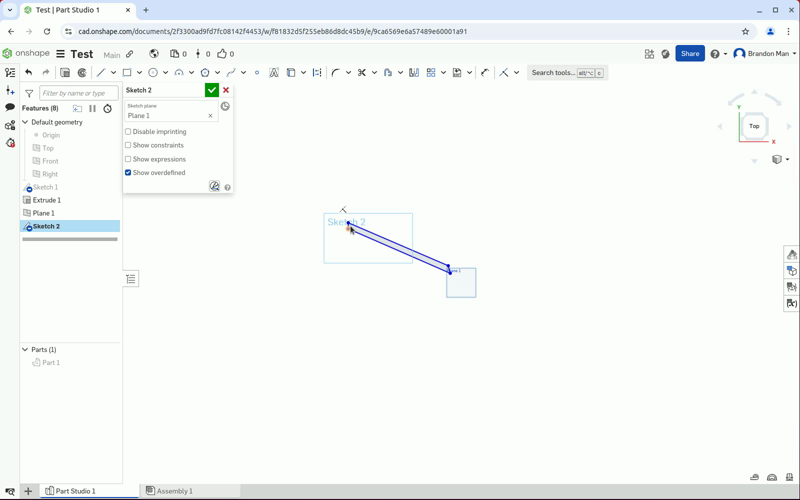
scroll(6)
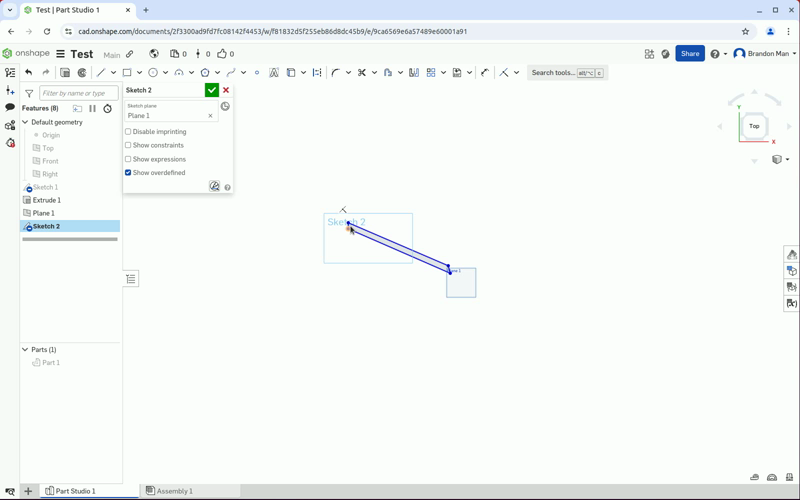
scroll(6)
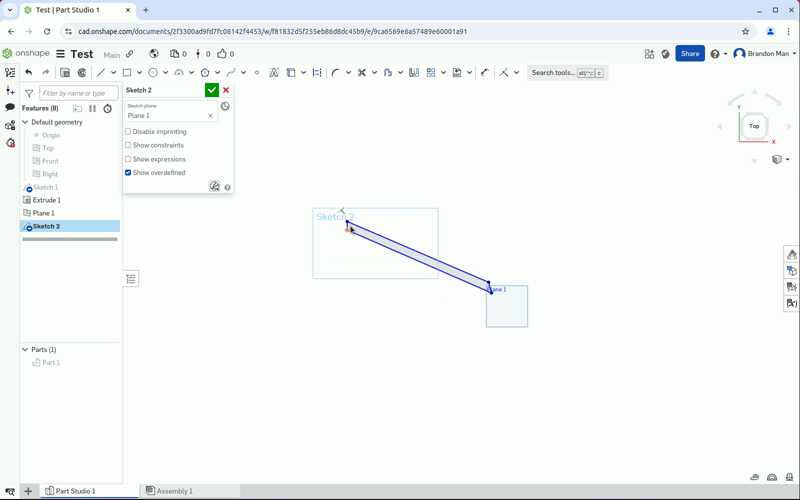
scroll(6)
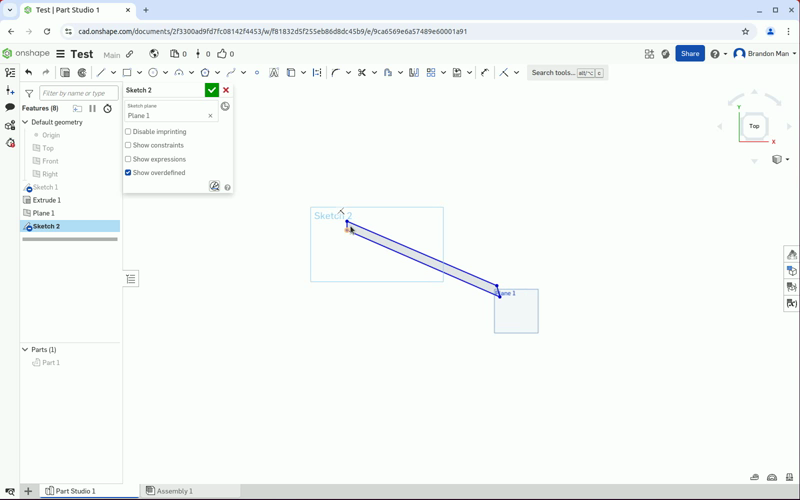
scroll(6)
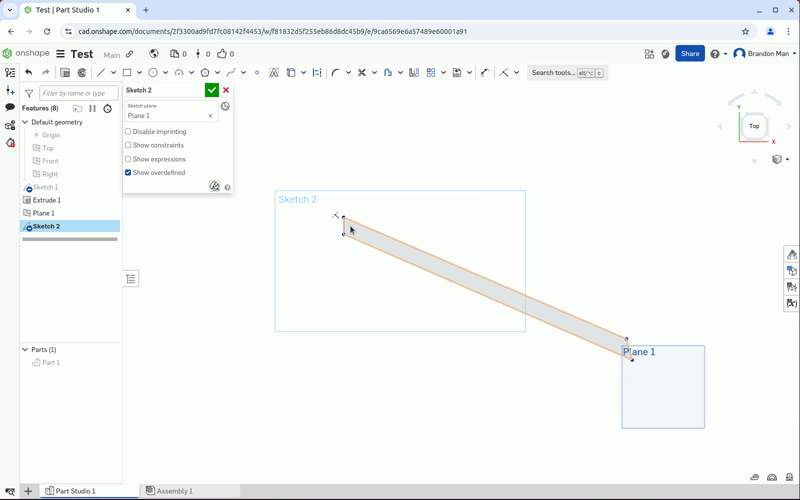
scroll(6)
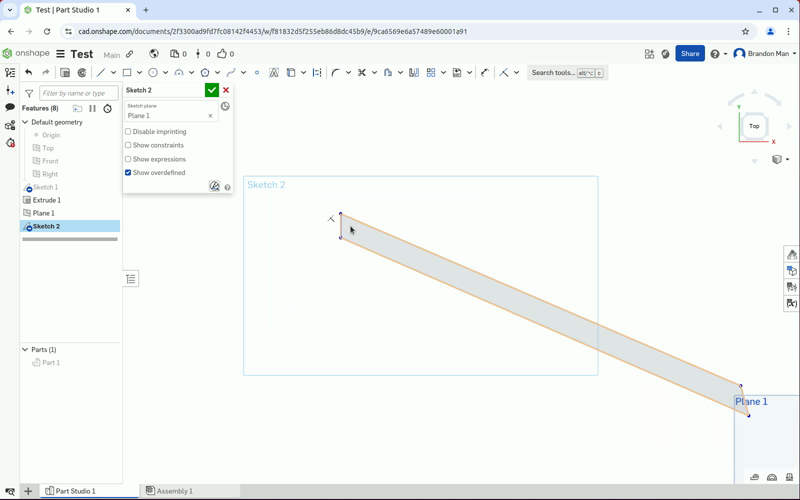
scroll(6)
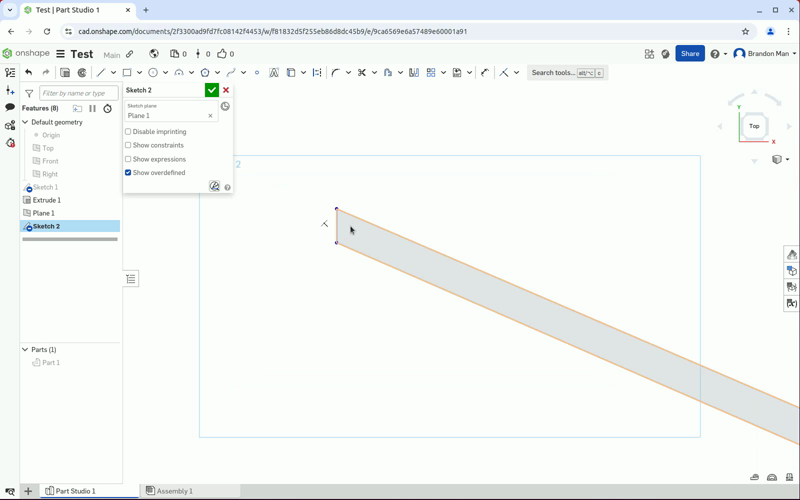
scroll(6)
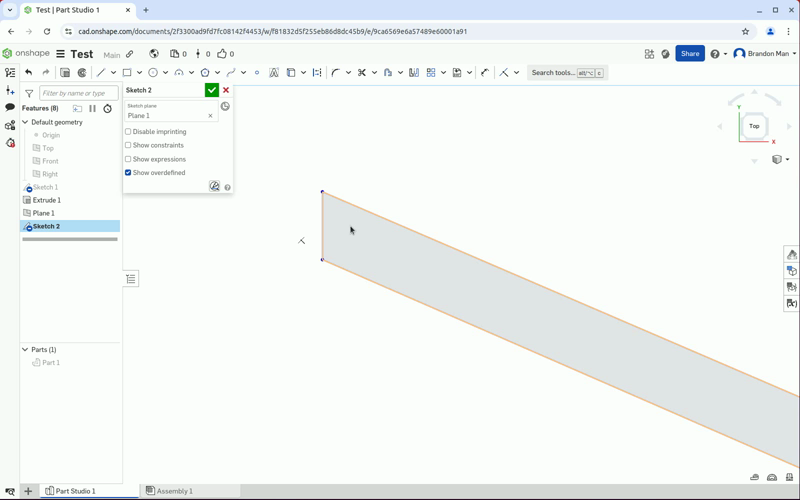
click(350, 225)
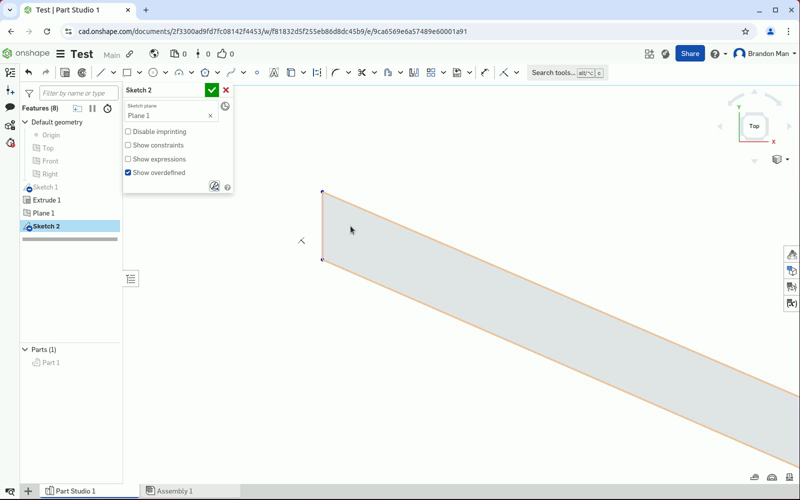
scroll(-6)
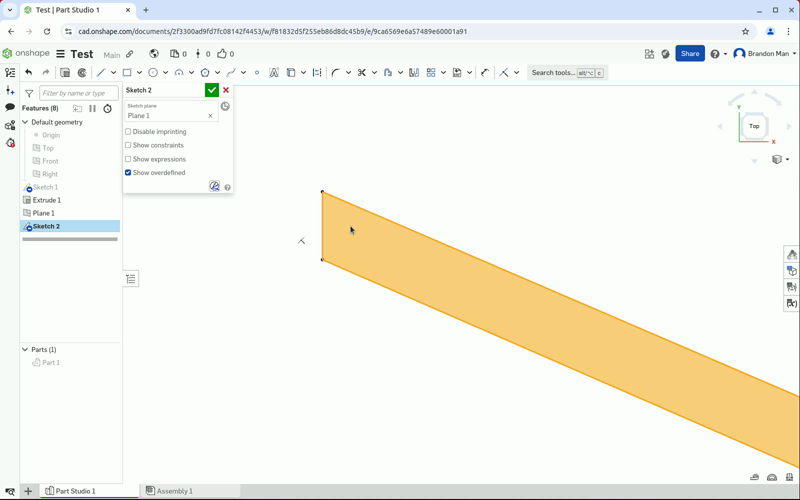
scroll(-6)
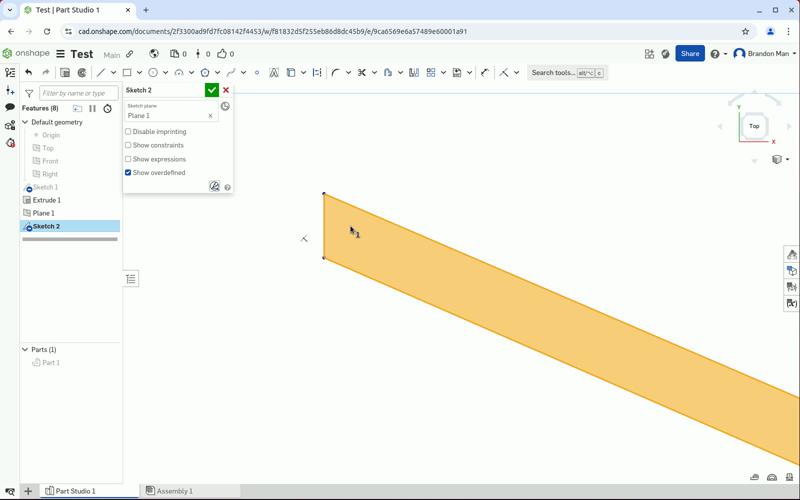
scroll(-6)
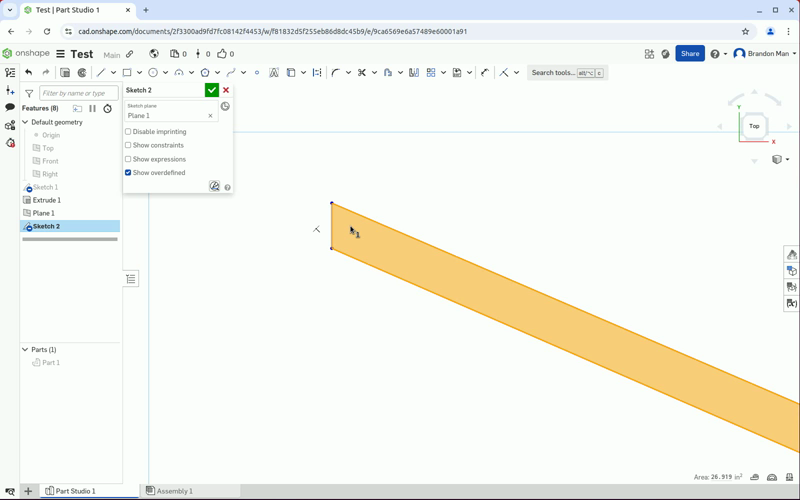
scroll(-6)
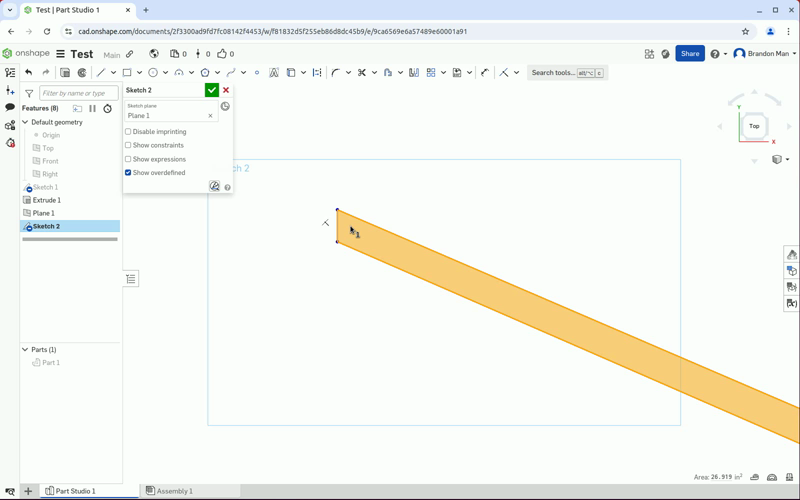
scroll(-6)
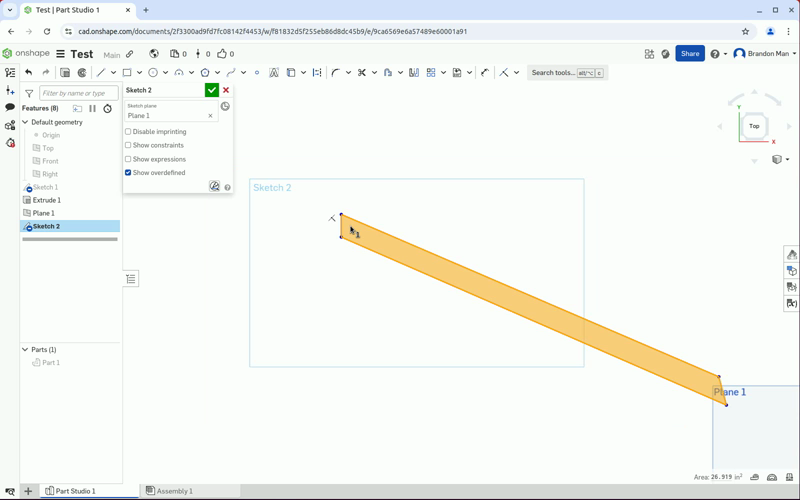
scroll(-6)
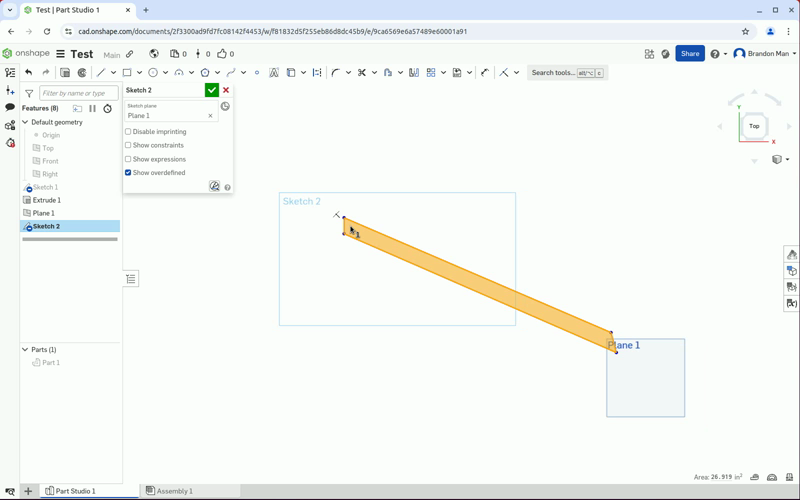
scroll(-6)
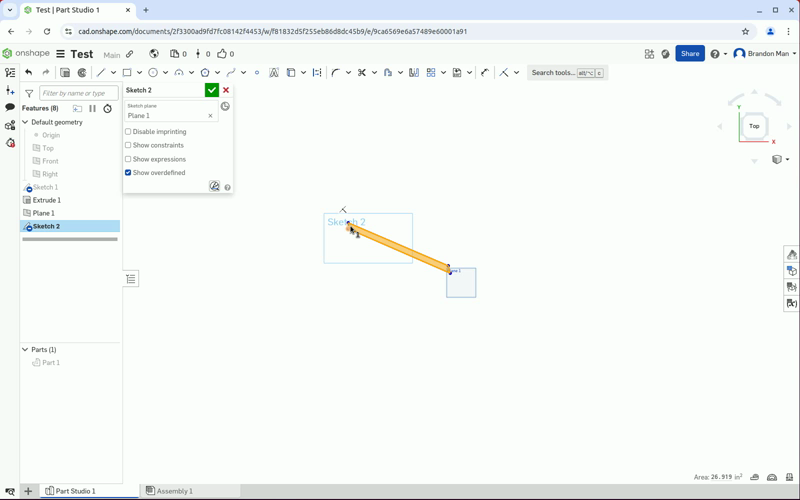
mouse_move(73, 352)
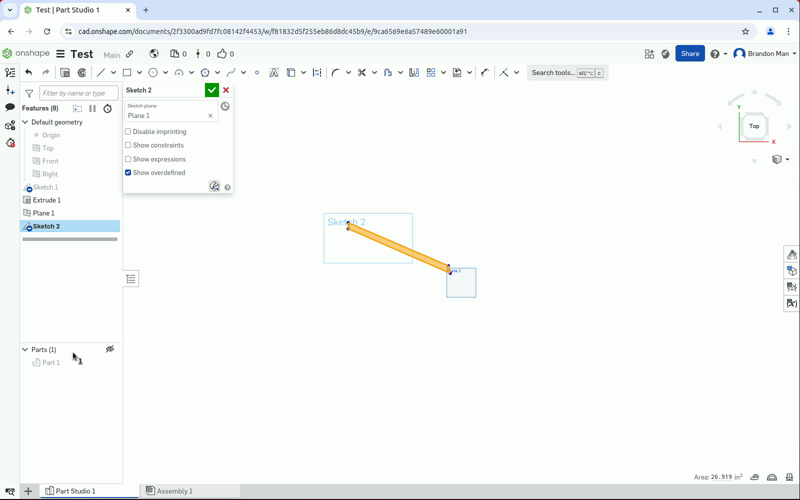
key(shift+y)
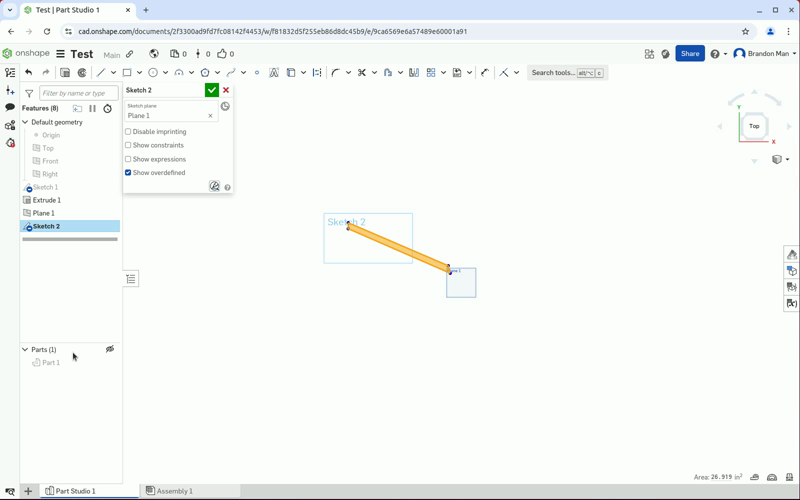
key(shift+e)
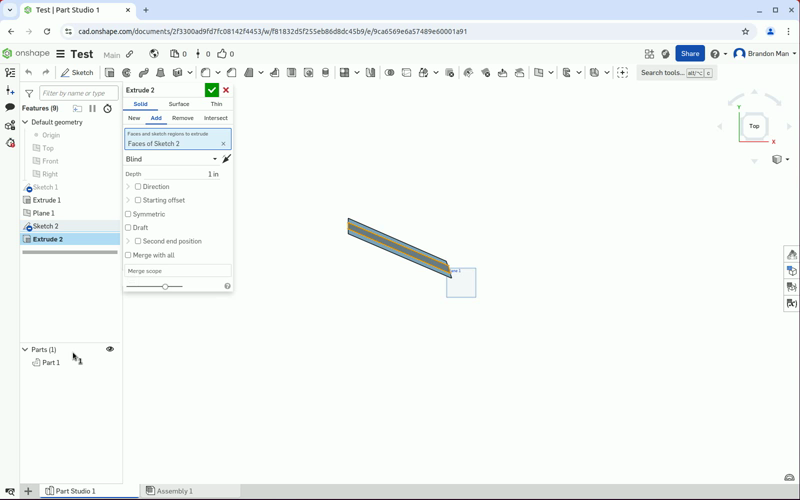
mouse_move(143, 106)
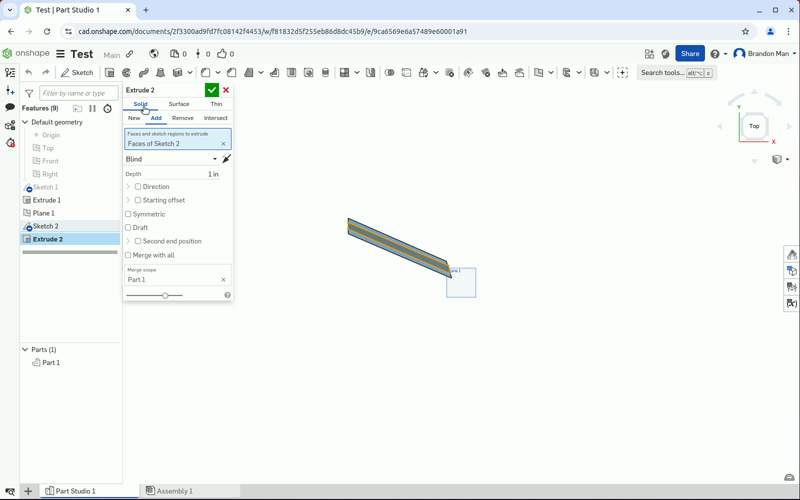
click(143, 106)
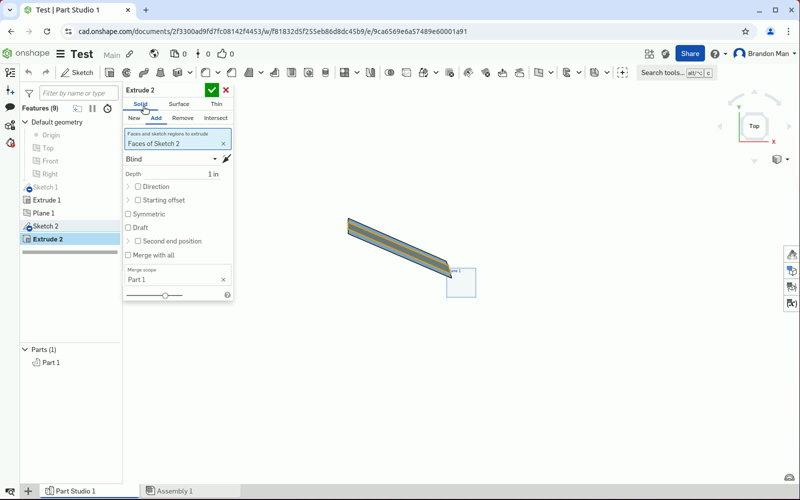
mouse_move(186, 120)
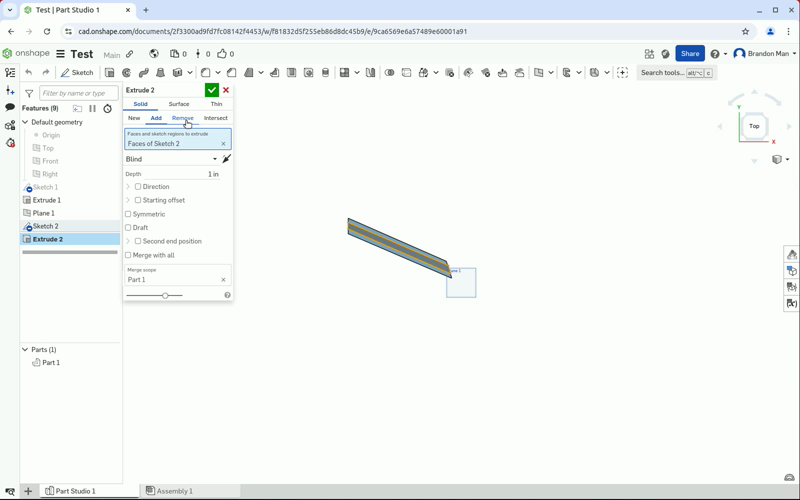
click(186, 120)
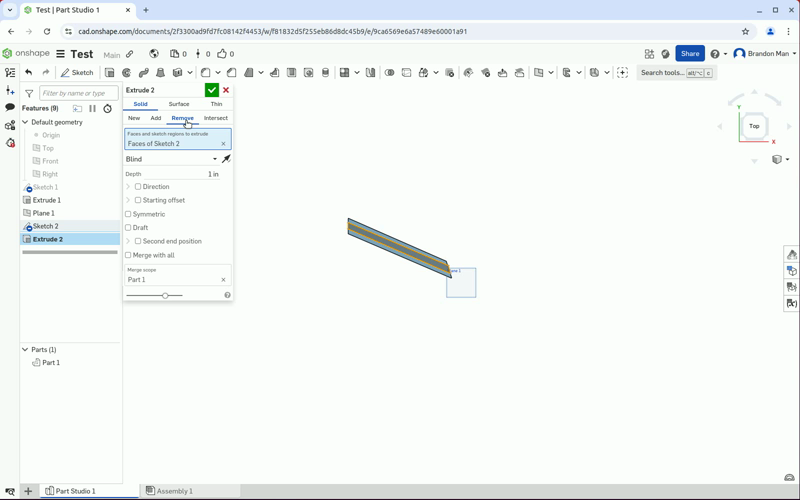
key(tab, 4)
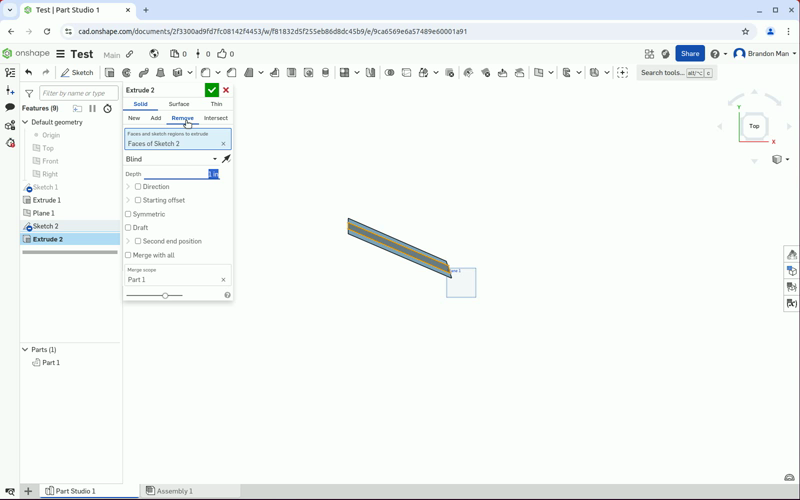
text(3.37)
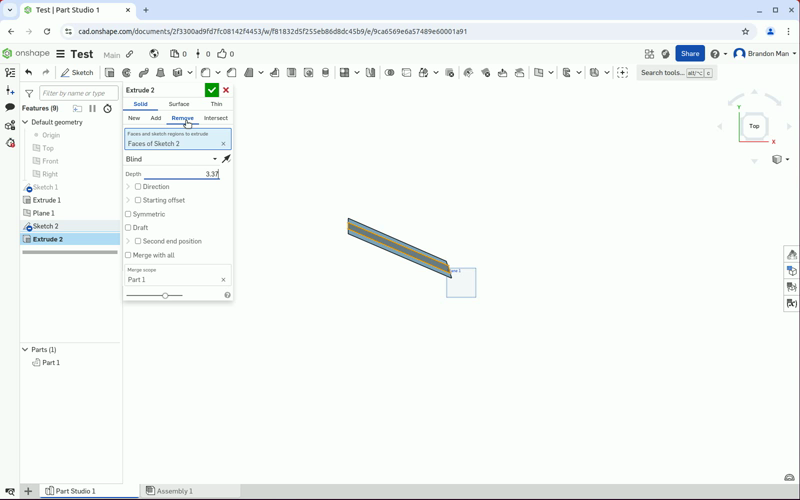
key(tab, 6)
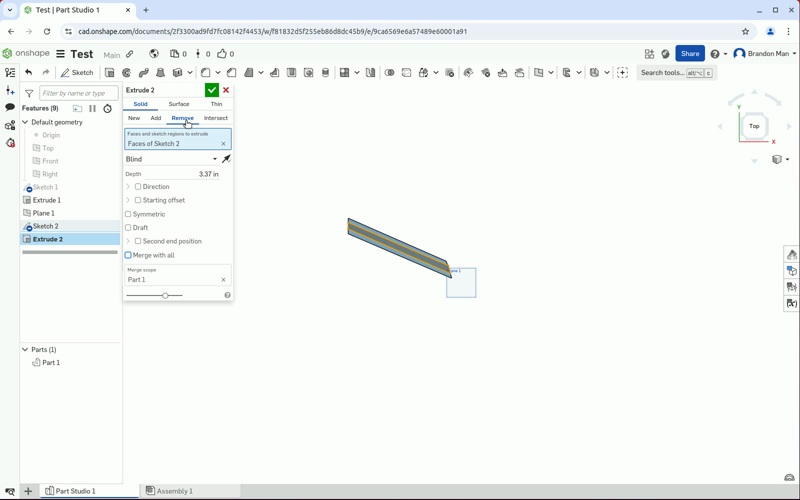
key(space)
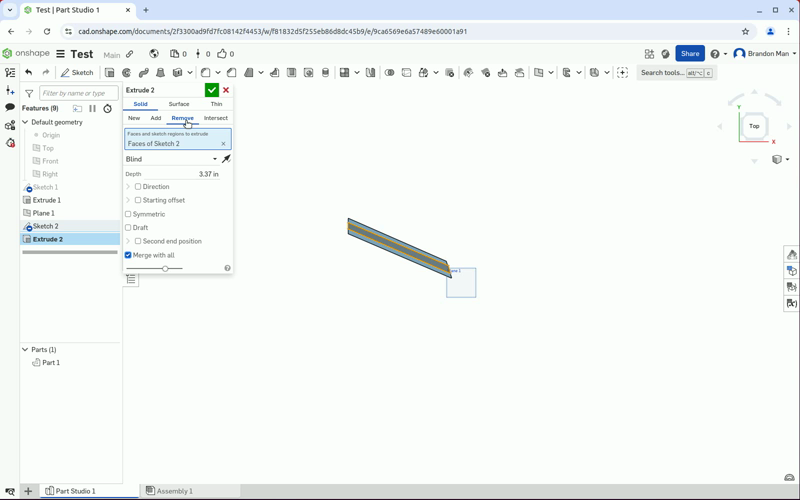
key(enter)
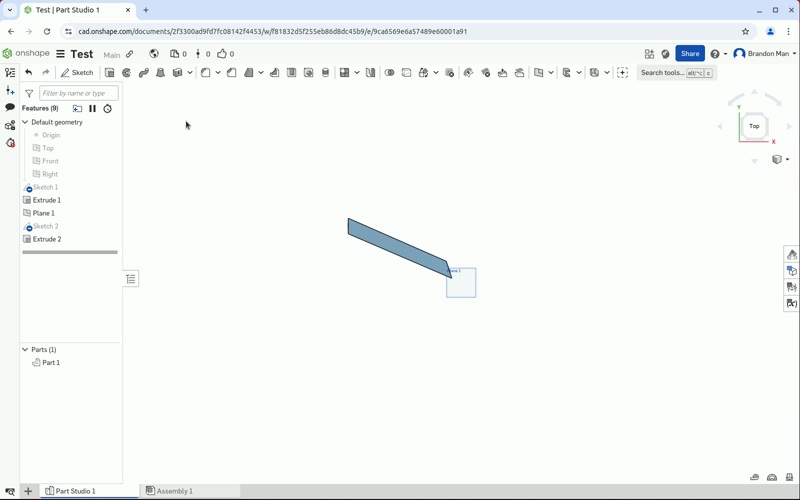
key(shift+h)
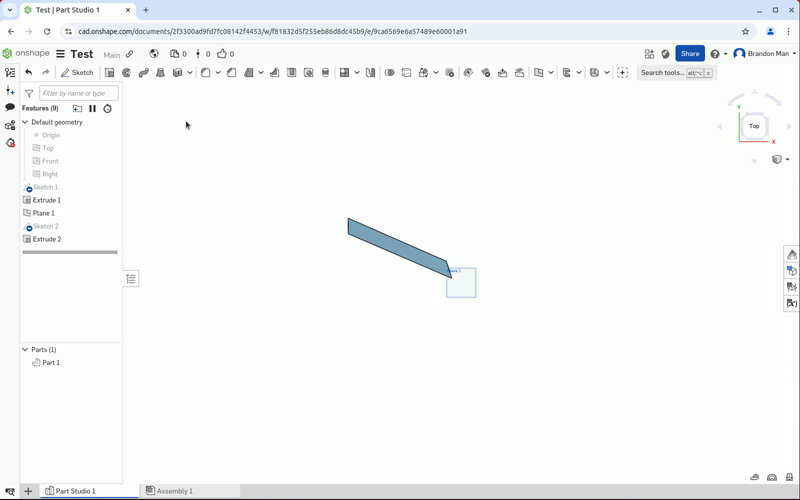
key(shift+h)
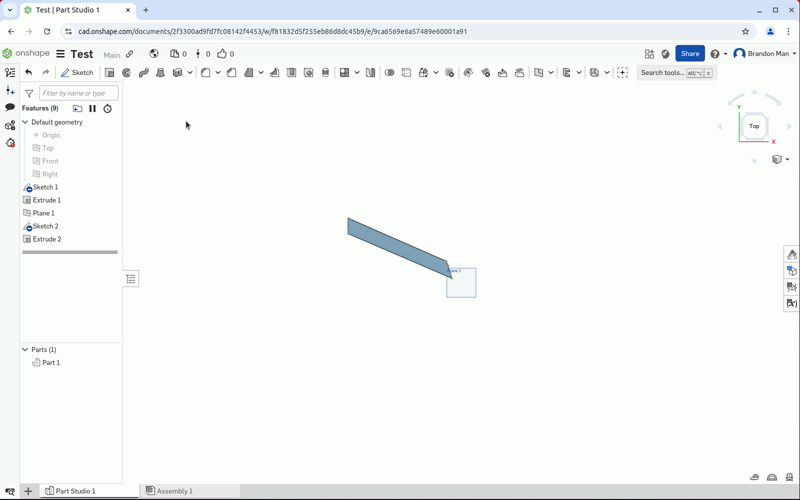
key(shift+7)
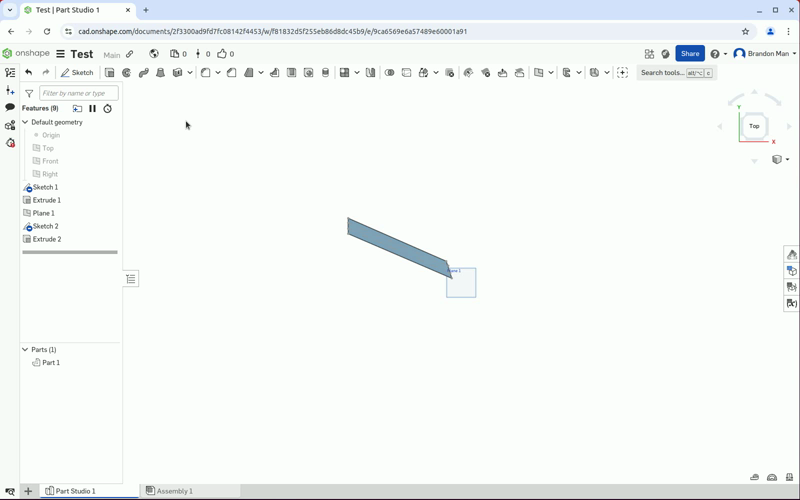
key(up, 3)
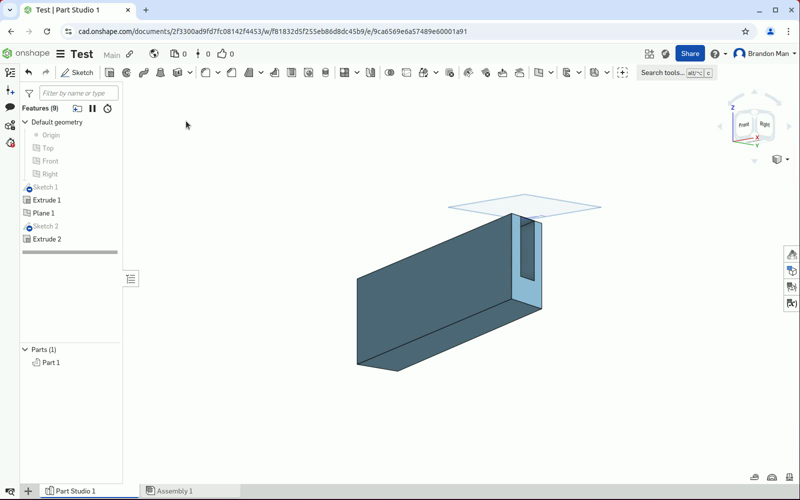
key(left, 3)
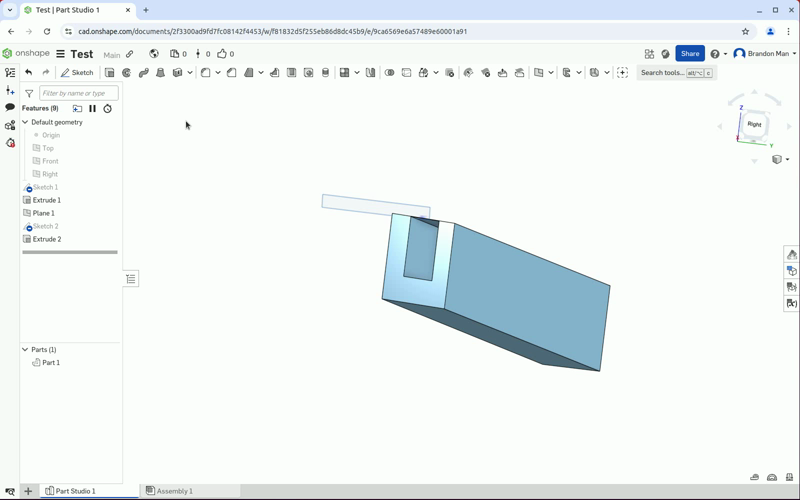
key(right, 3)
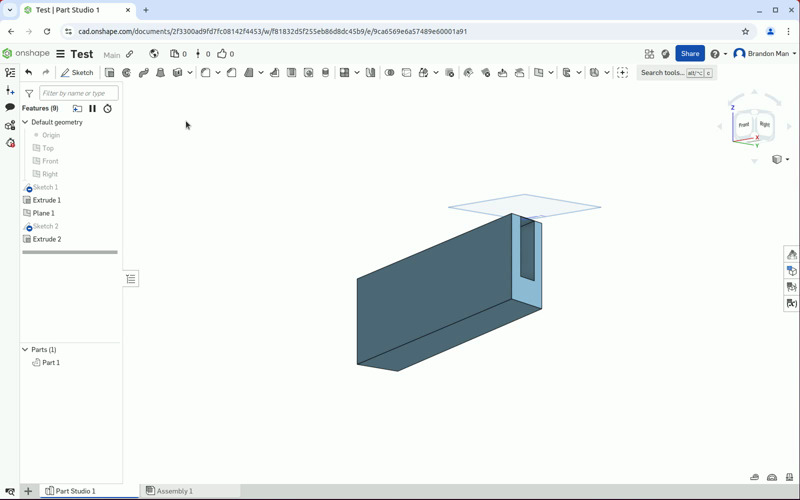
key(down, 3)
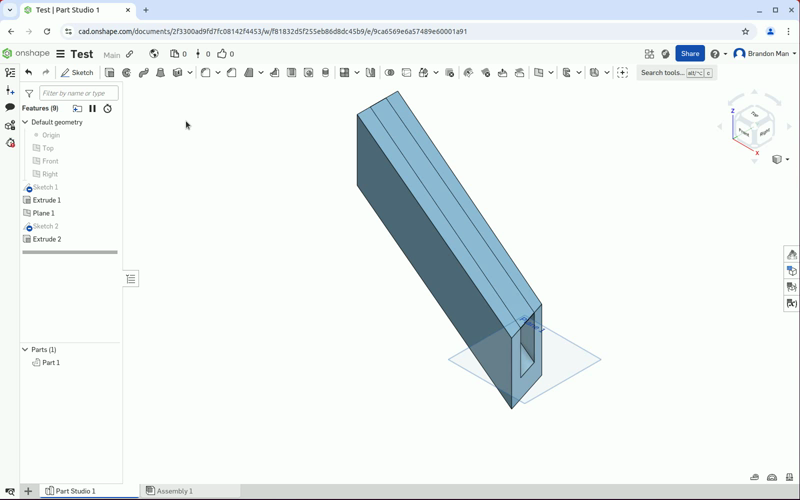
mouse_move(73, 189)
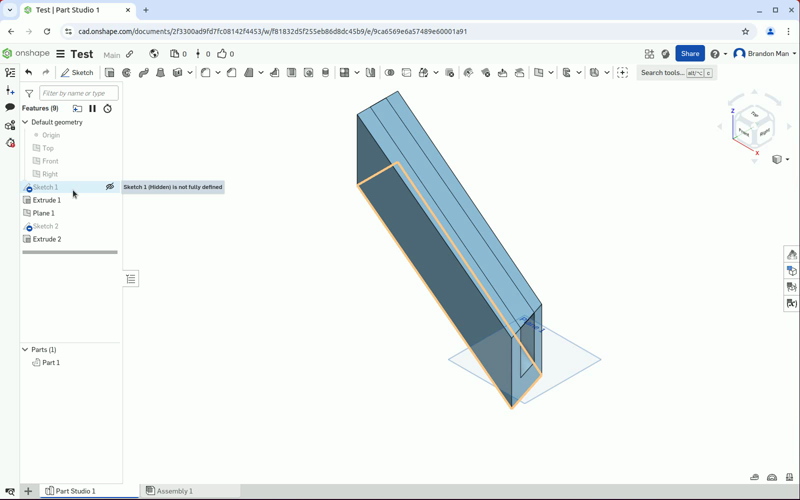
click(73, 189)